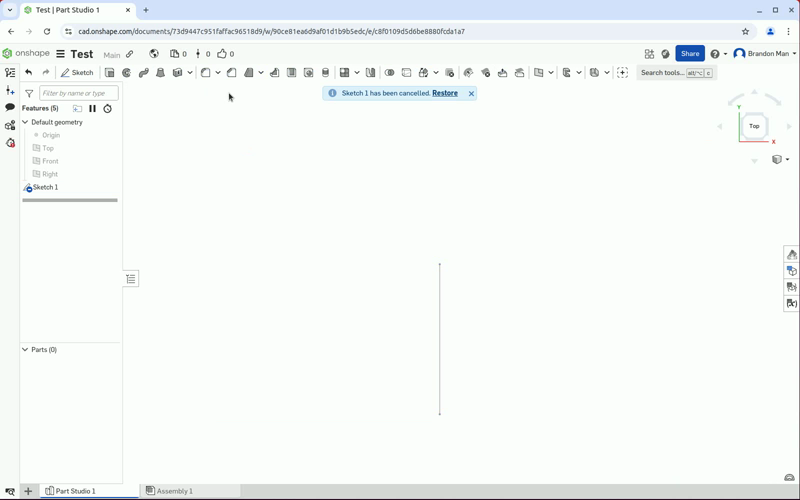
key(shift+h)
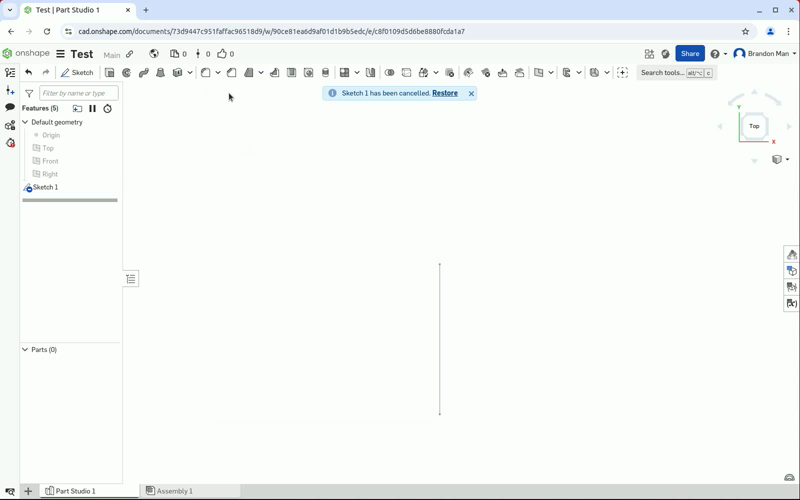
key(shift+s)
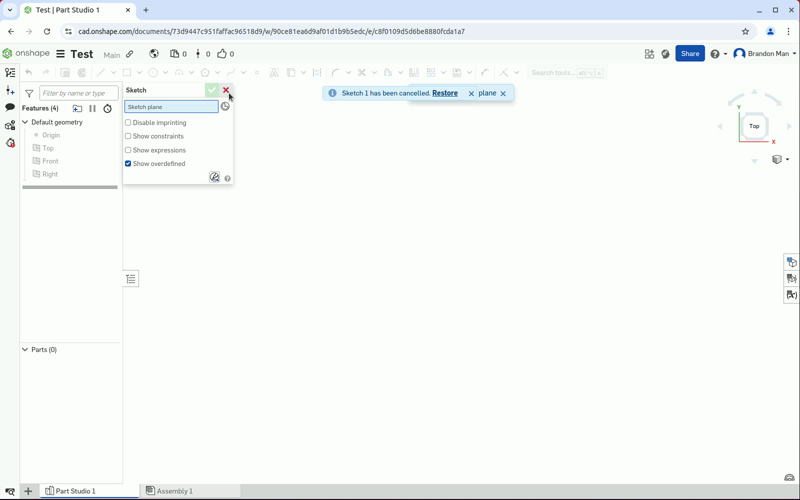
mouse_move(73, 150)
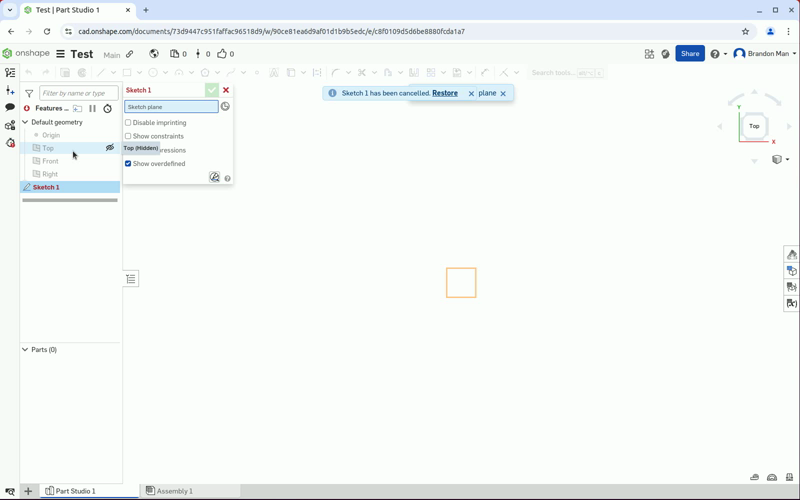
click(73, 150)
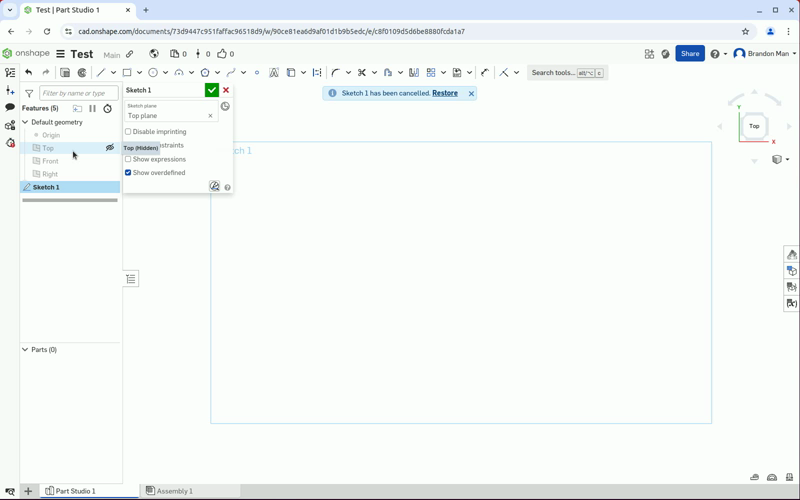
mouse_move(73, 352)
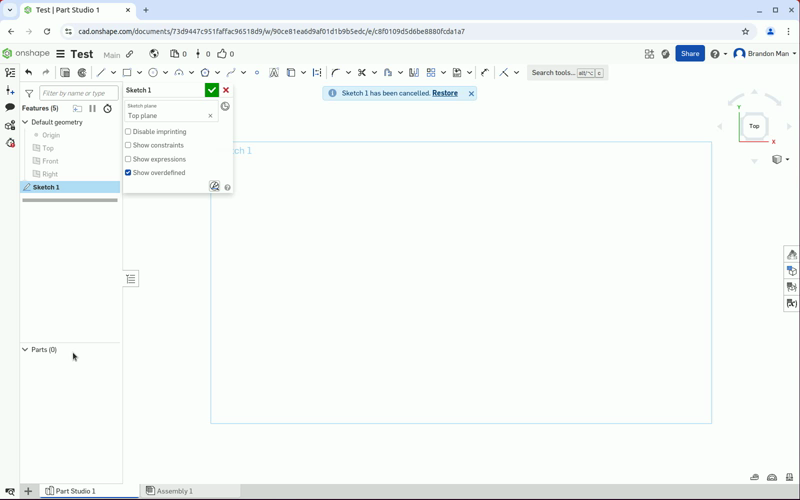
key(y)
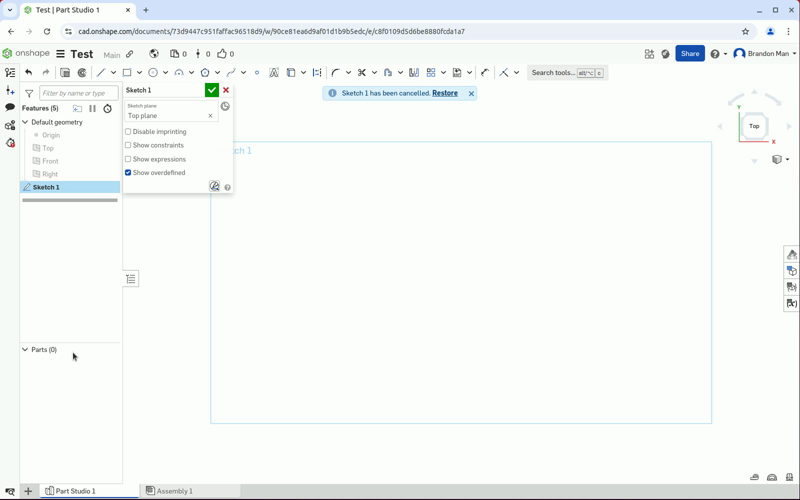
key(l)
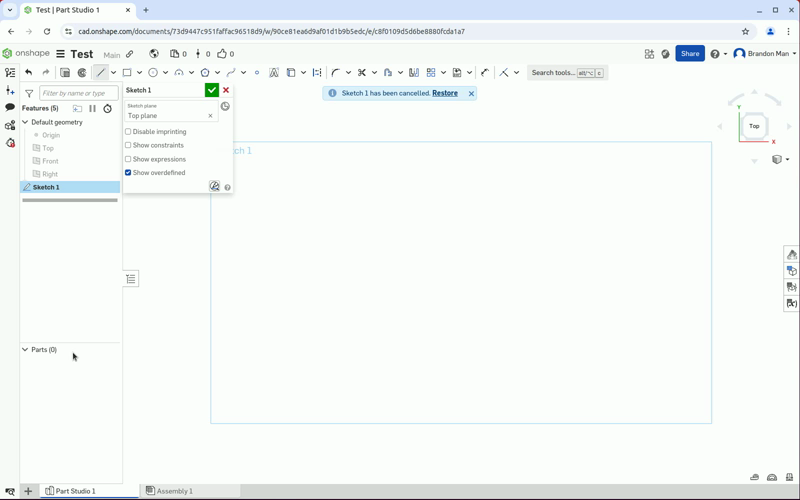
key_down(shift)
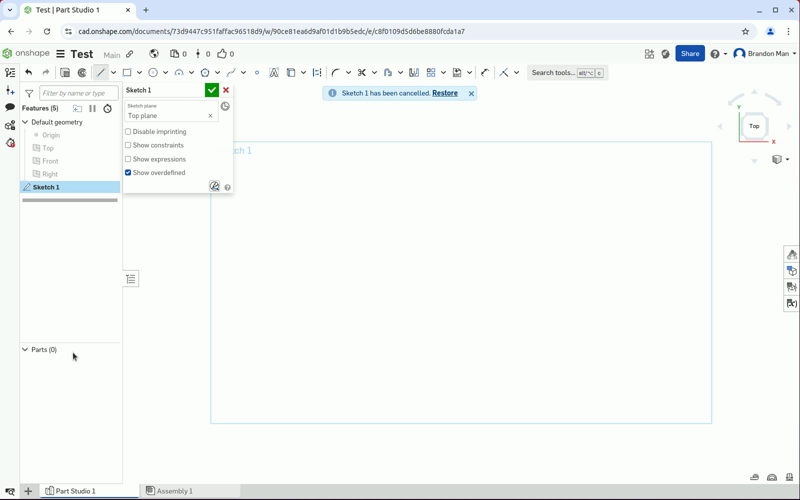
mouse_move(348, 327)
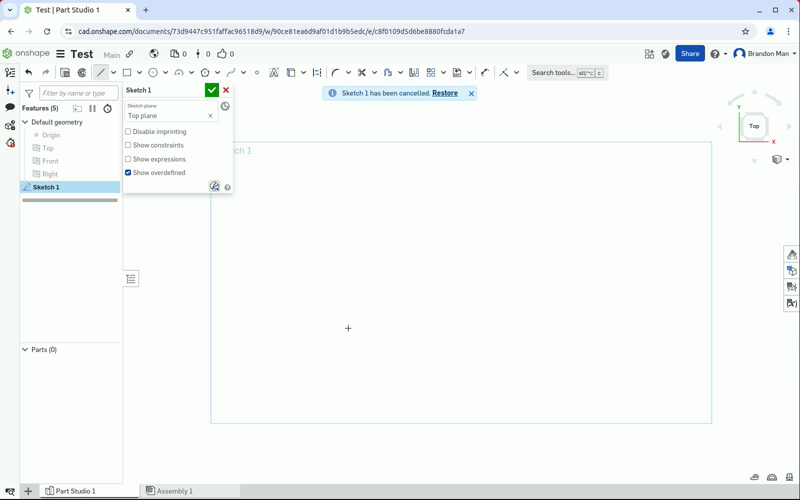
click(348, 327)
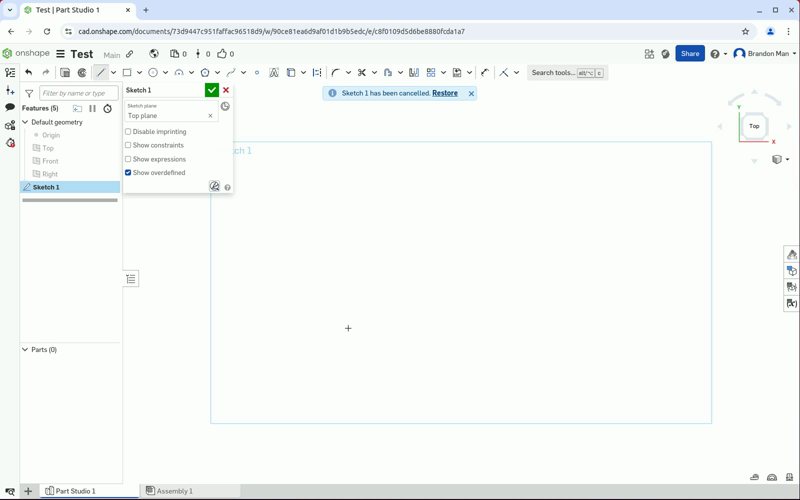
key_up(shift)
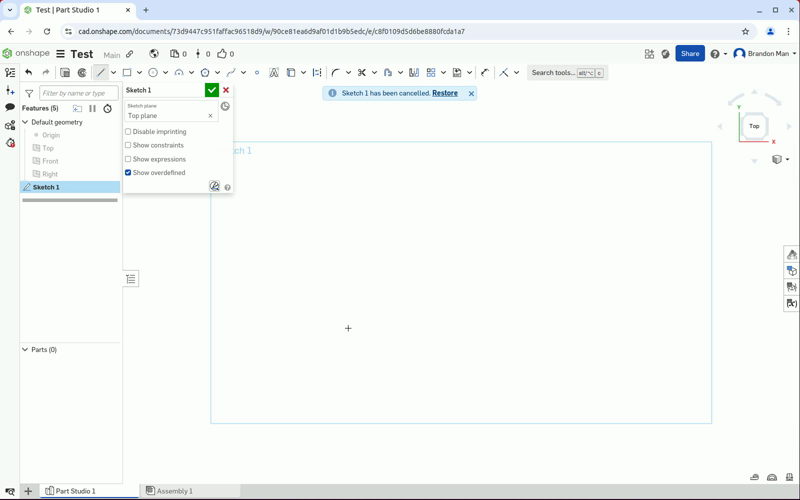
key_down(shift)
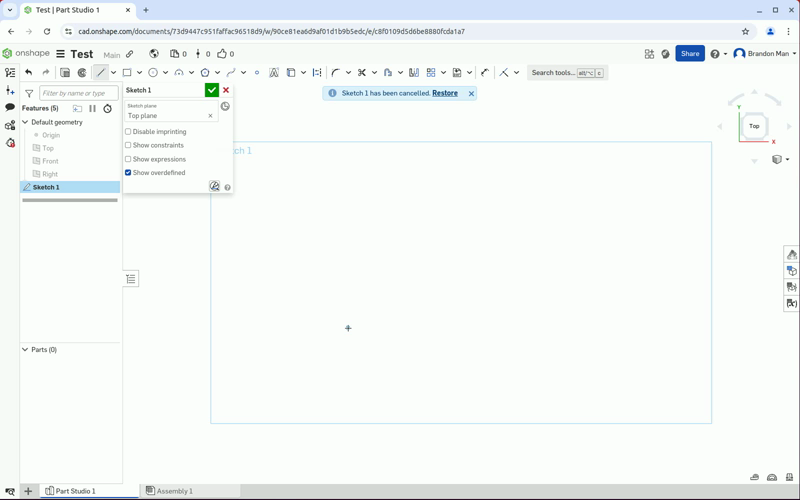
mouse_move(414, 393)
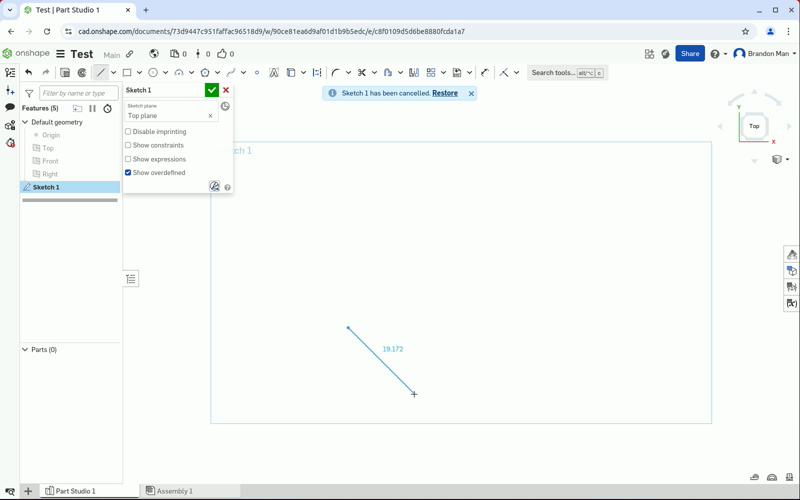
click(414, 393)
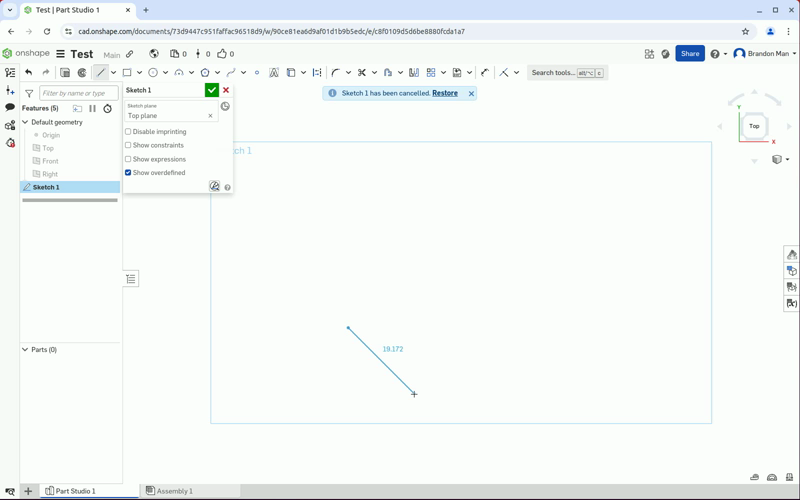
key_up(shift)
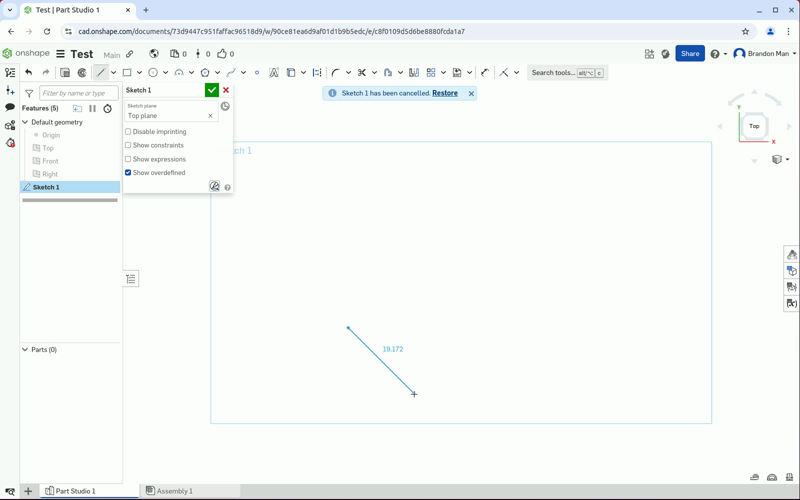
key_down(shift)
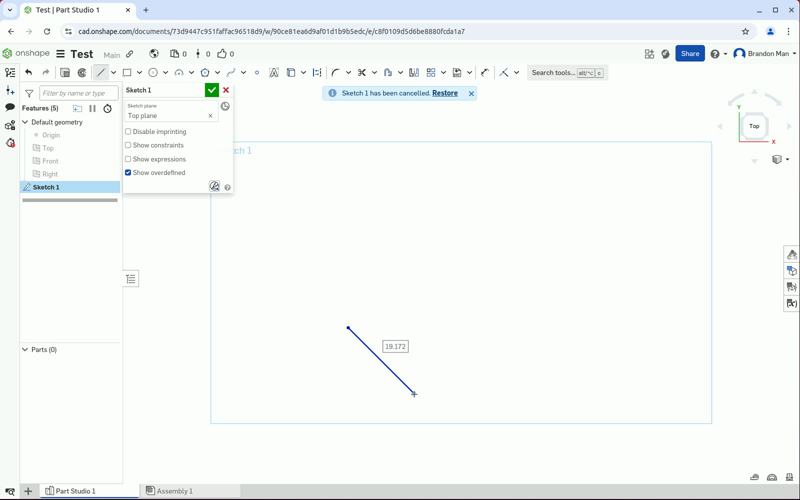
mouse_move(506, 393)
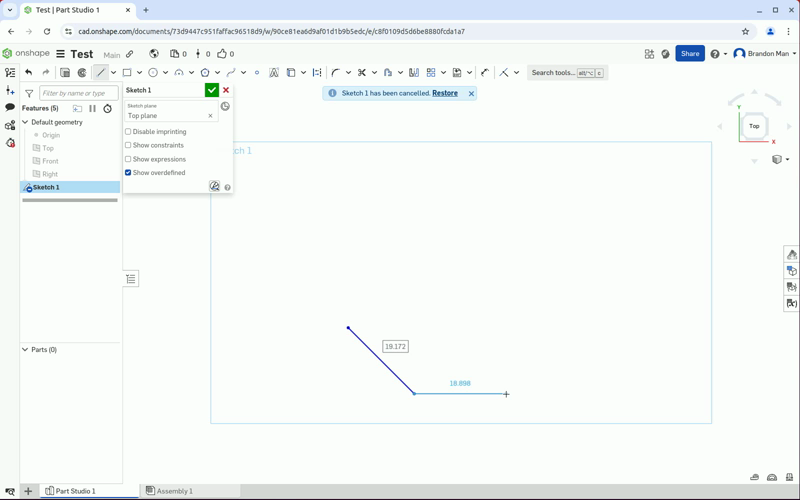
click(506, 393)
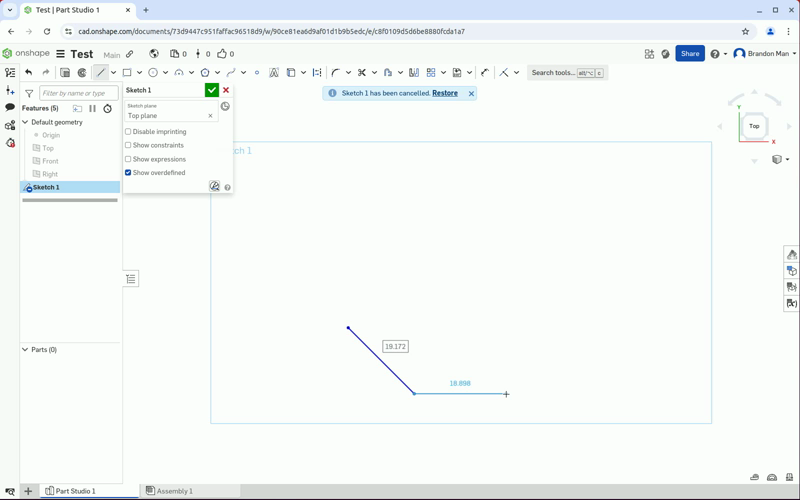
key_up(shift)
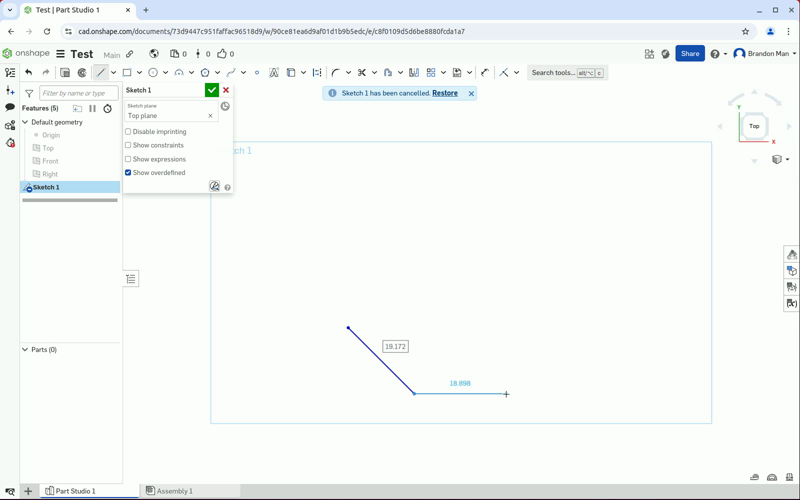
key_down(shift)
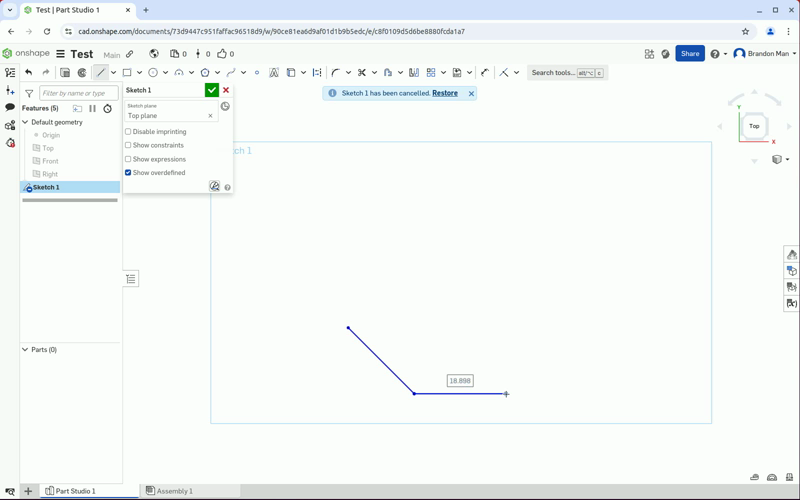
mouse_move(572, 327)
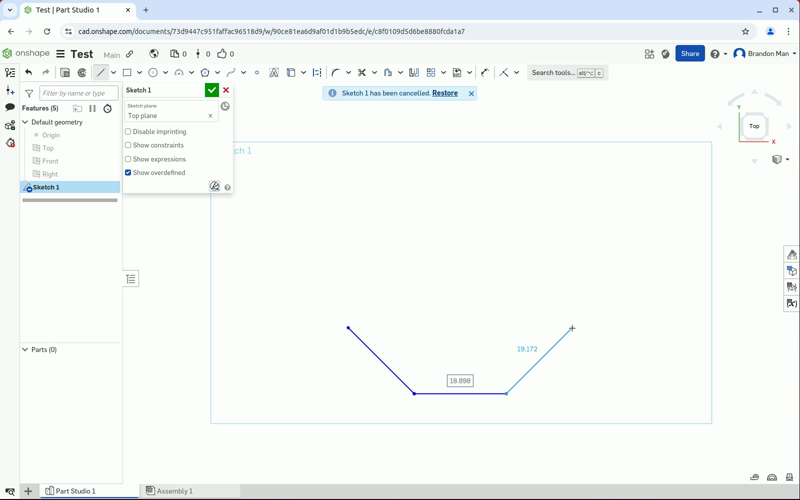
click(572, 327)
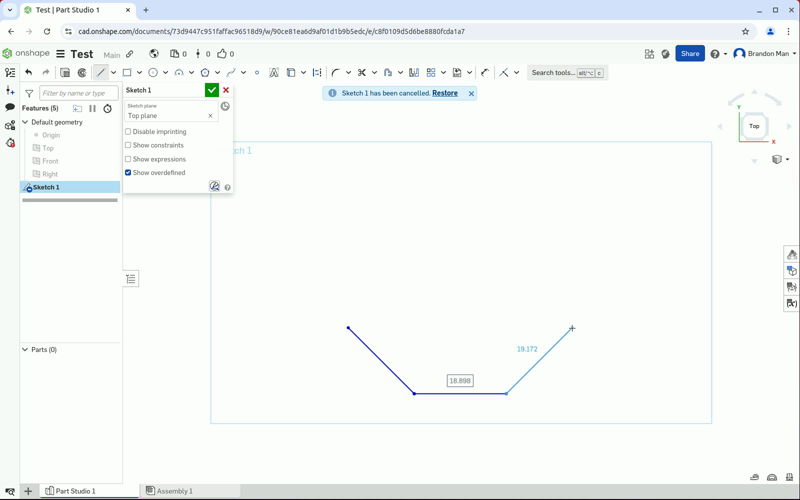
key_up(shift)
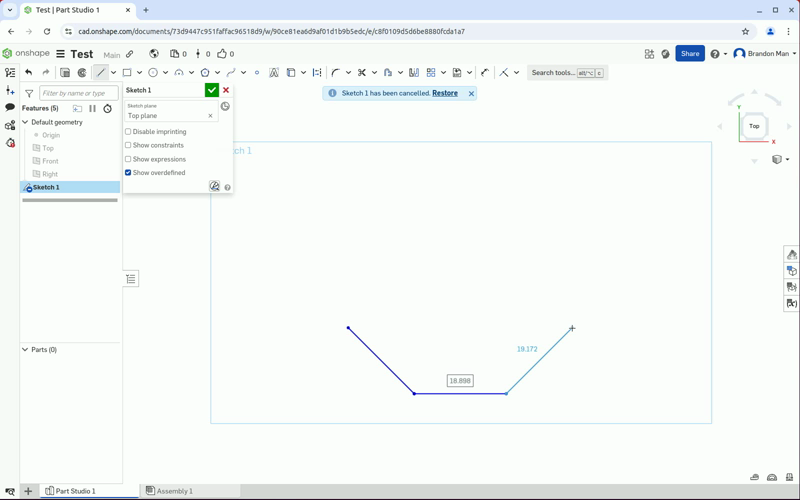
key_down(shift)
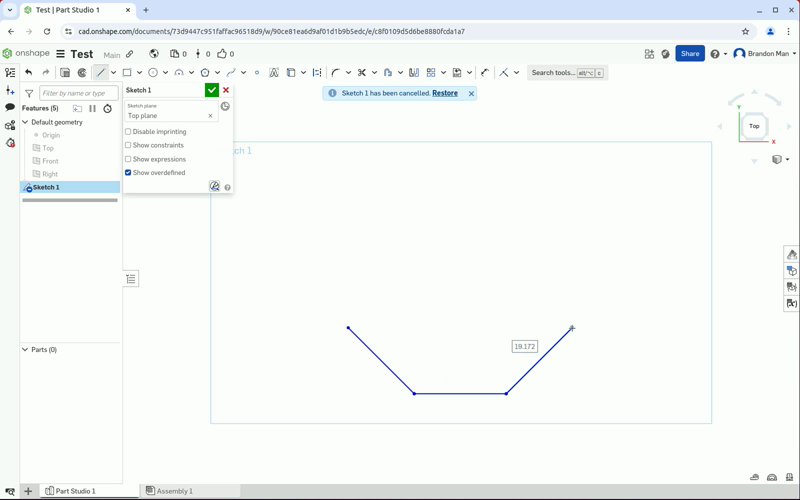
mouse_move(572, 236)
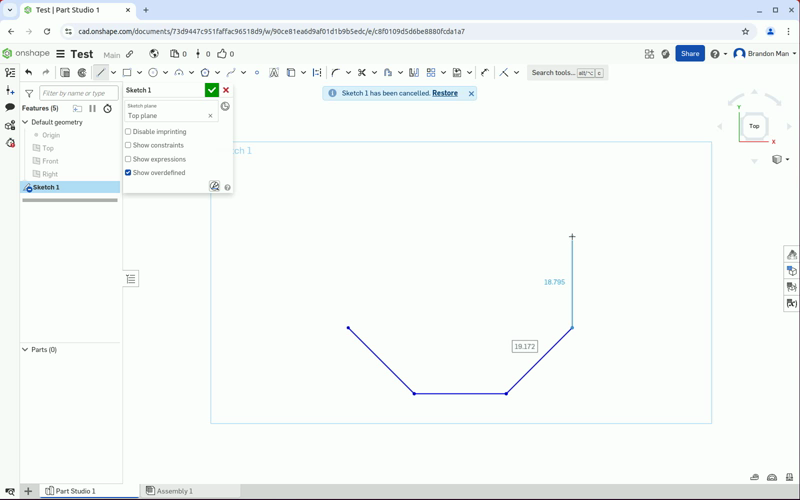
click(572, 236)
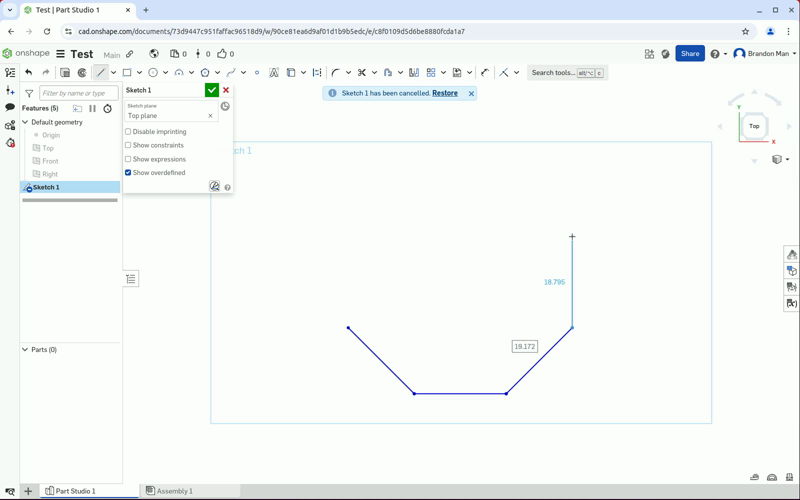
key_up(shift)
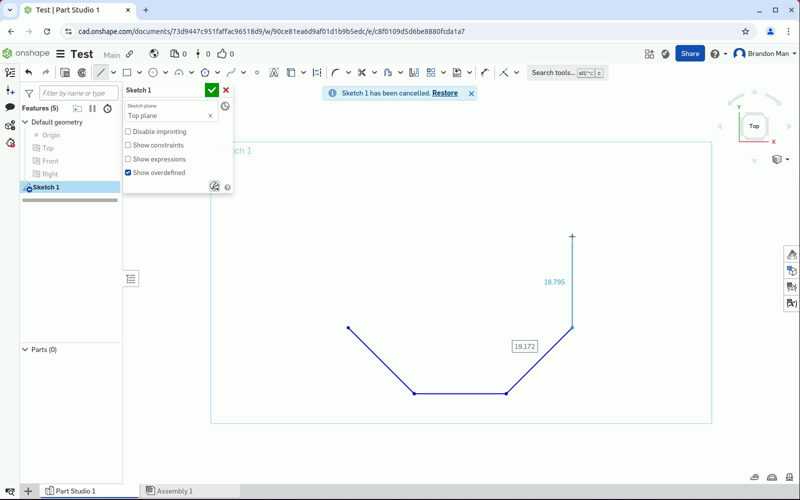
key_down(shift)
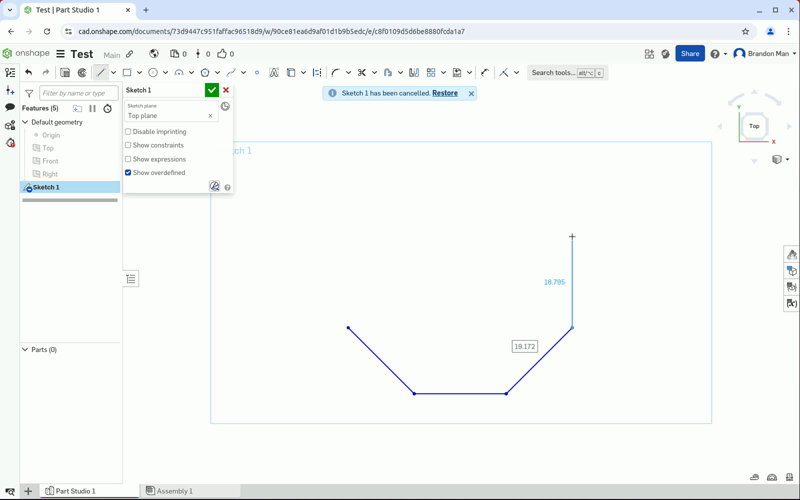
mouse_move(506, 170)
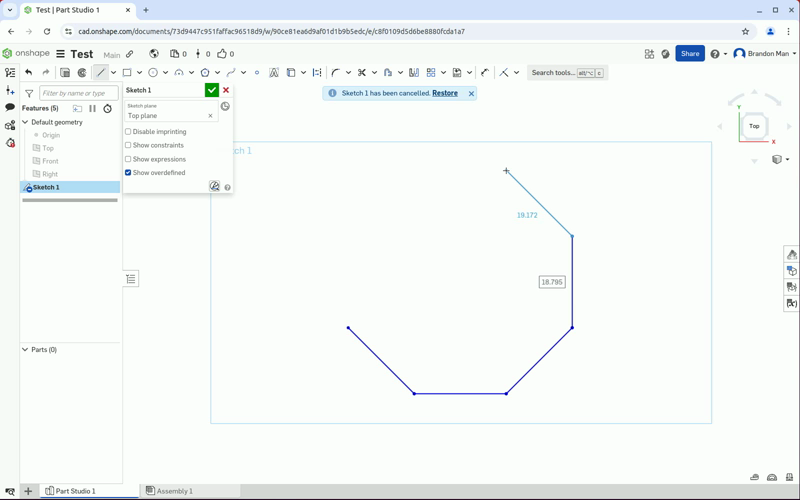
click(506, 170)
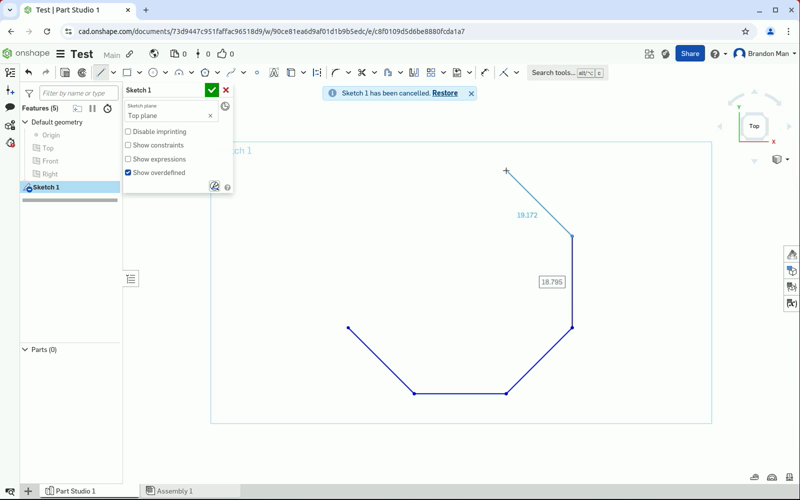
key_up(shift)
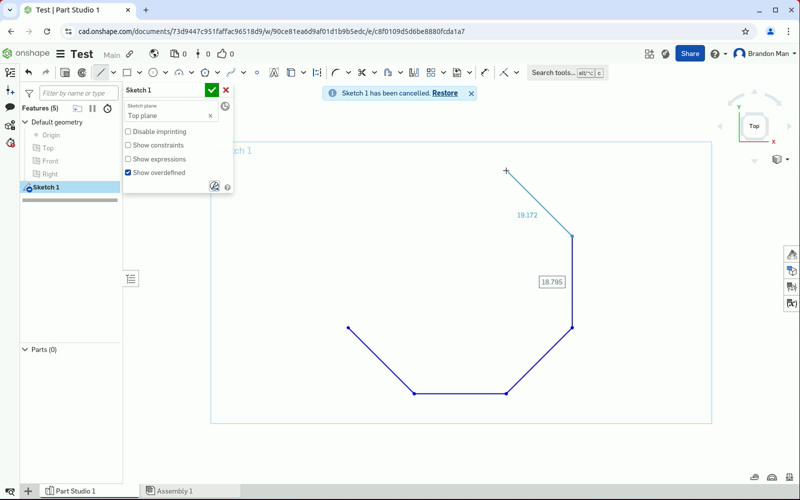
key_down(shift)
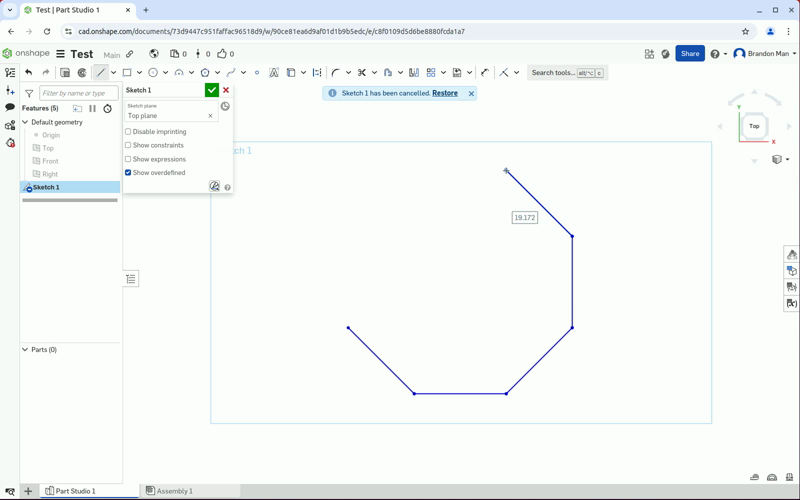
mouse_move(414, 170)
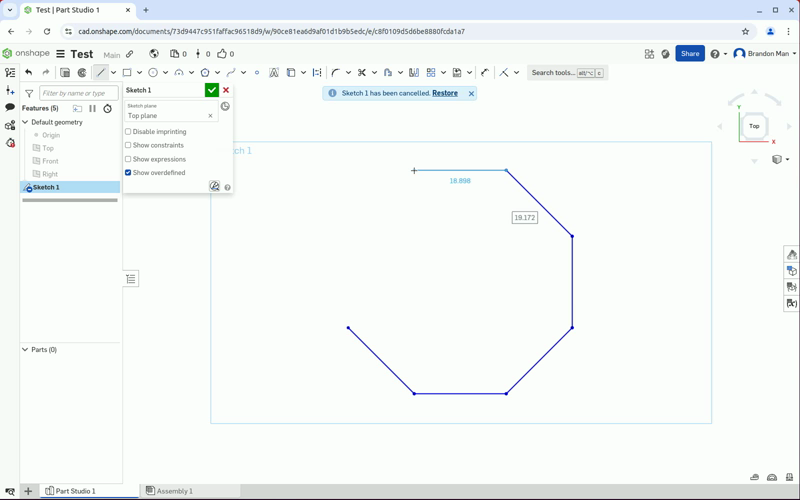
click(414, 170)
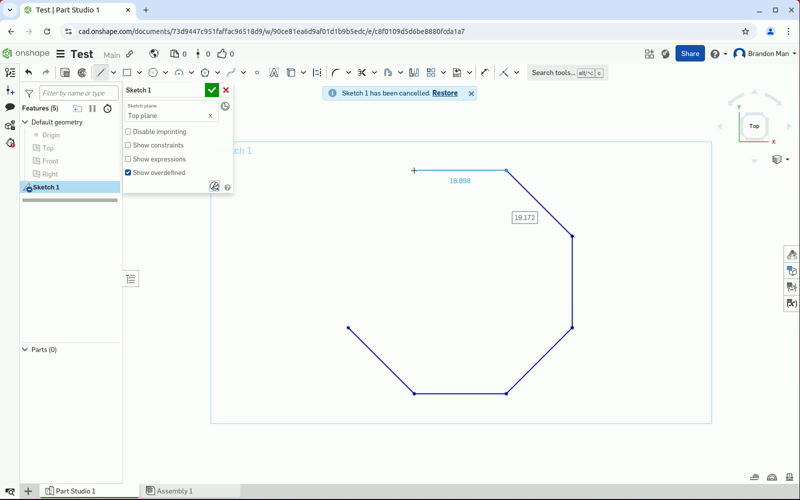
key_up(shift)
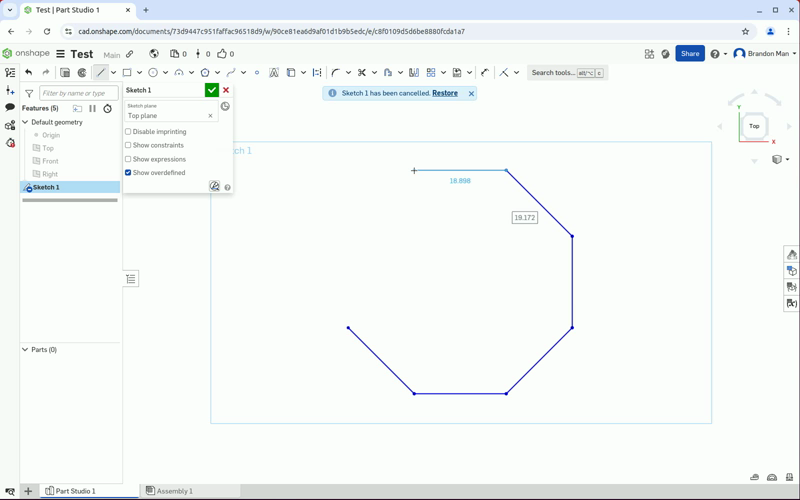
key_down(shift)
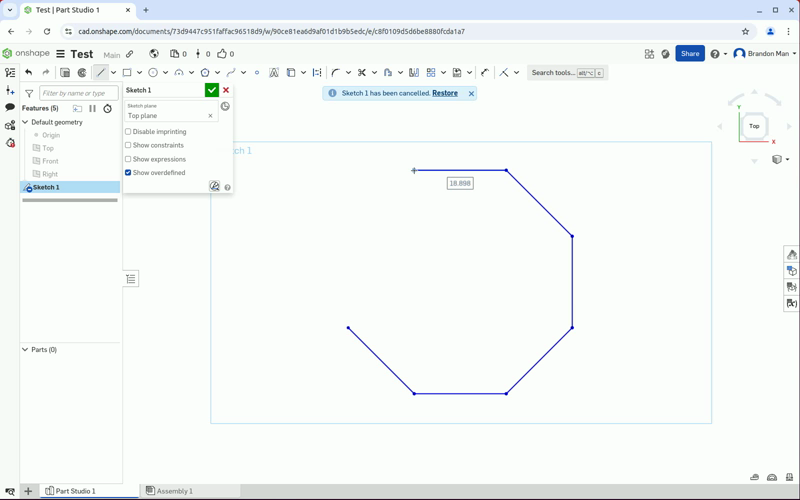
mouse_move(348, 236)
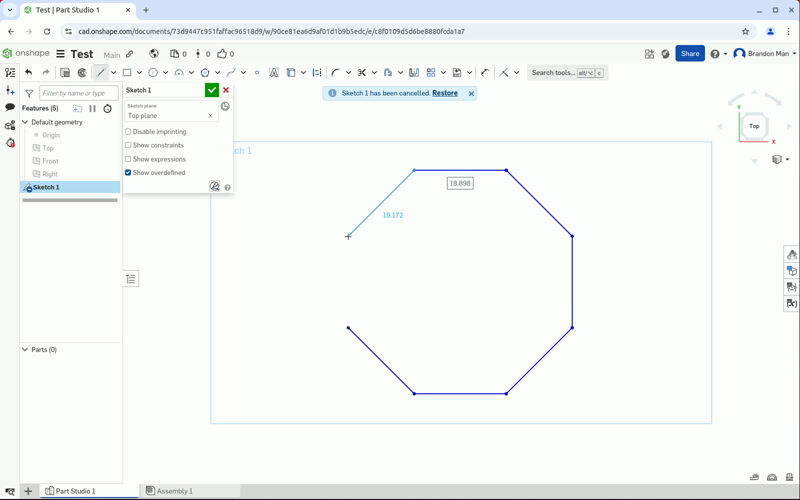
click(348, 236)
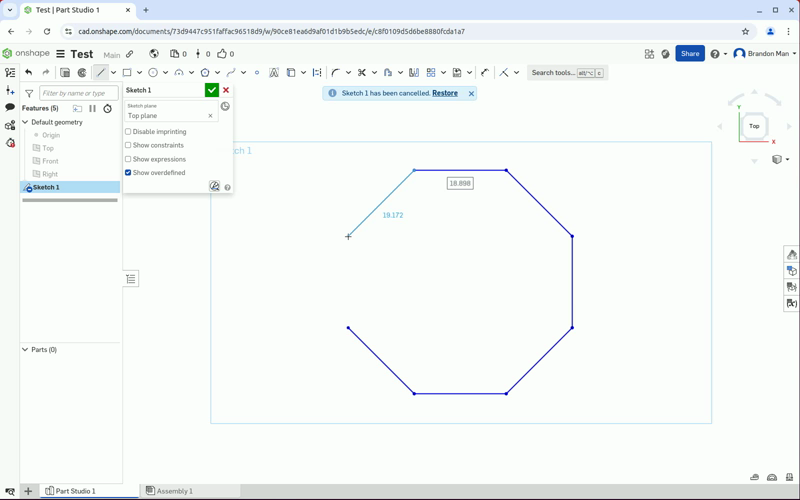
key_up(shift)
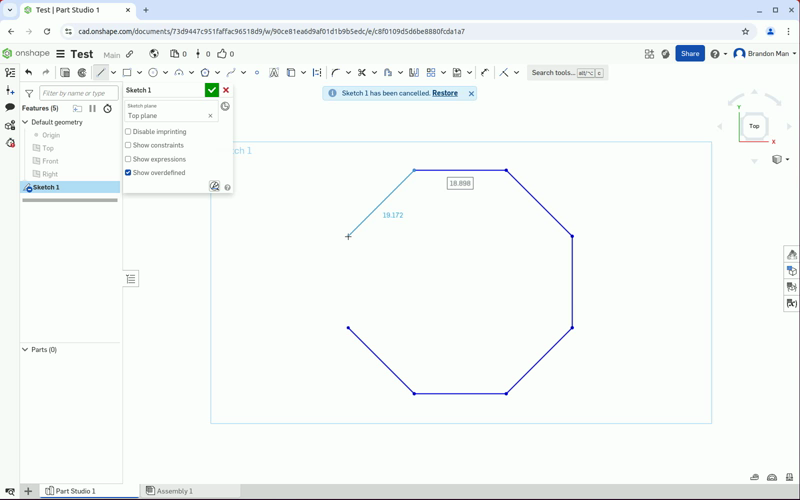
key_down(shift)
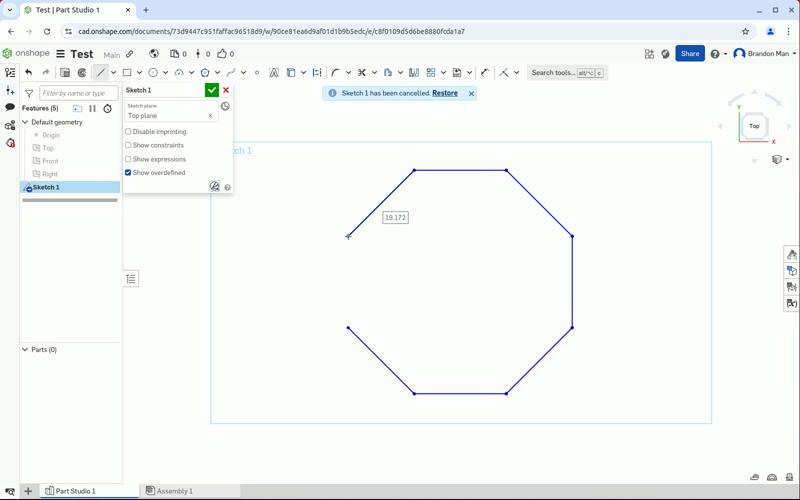
mouse_move(348, 327)
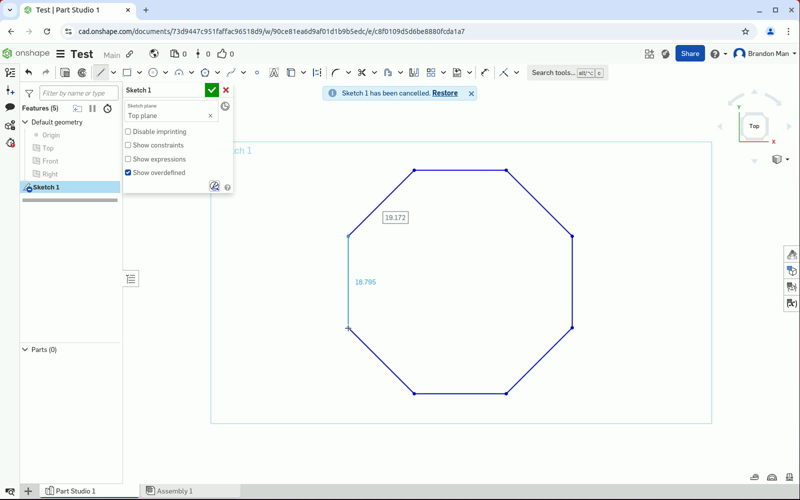
key_up(shift)
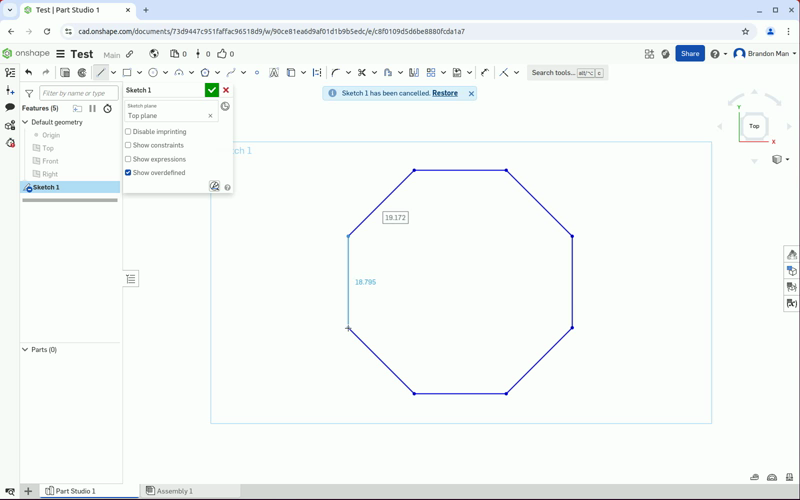
click(348, 327)
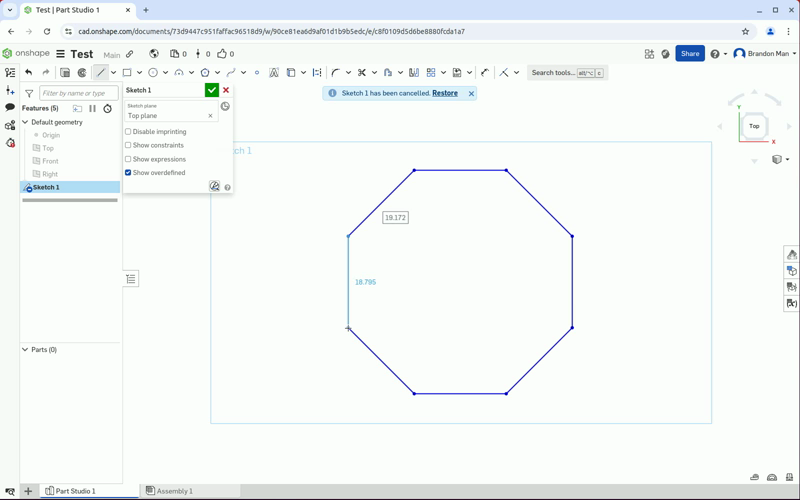
key(esc)
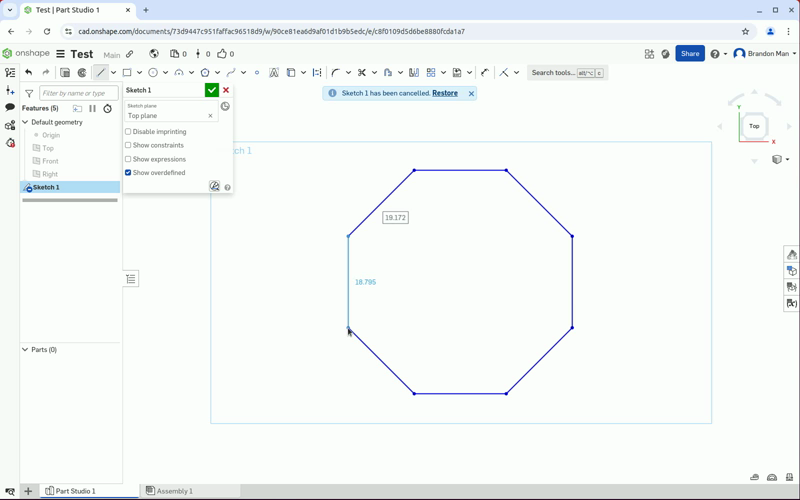
mouse_move(426, 237)
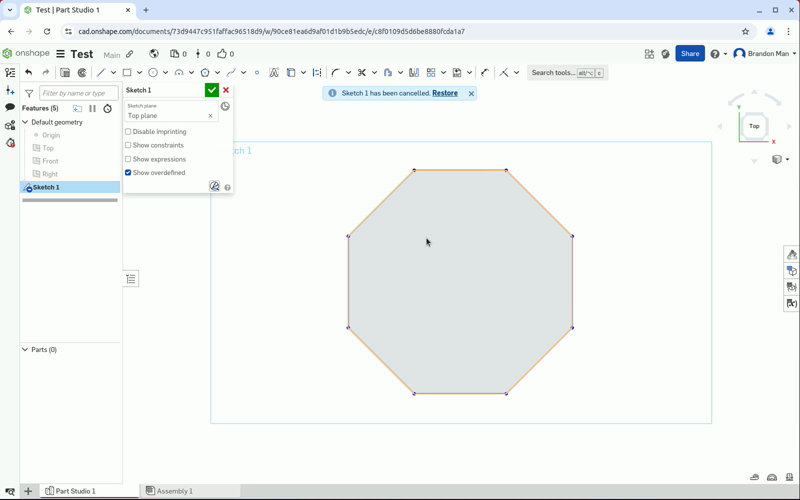
click(426, 237)
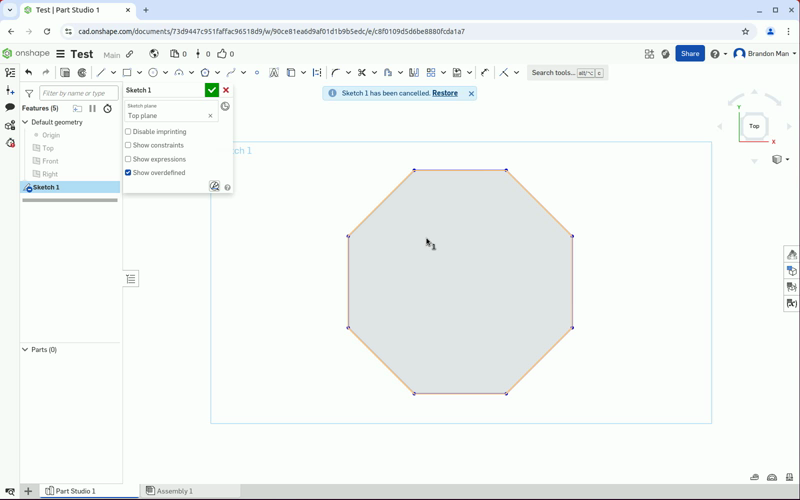
mouse_move(73, 352)
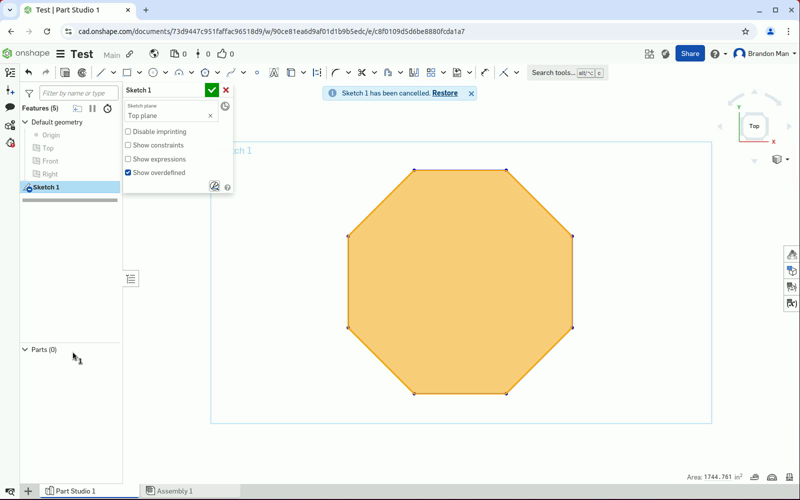
key(shift+y)
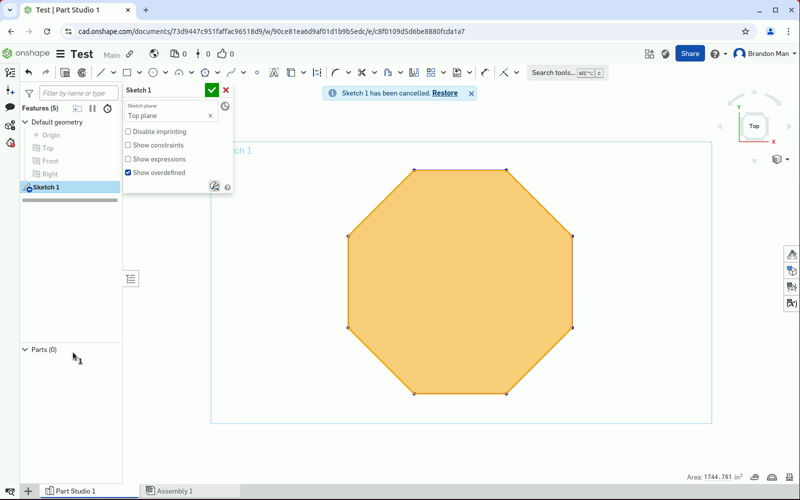
key(shift+e)
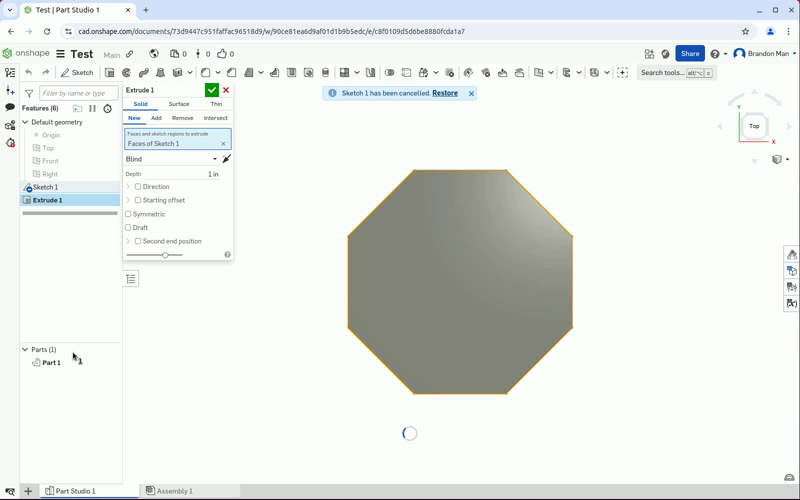
mouse_move(143, 106)
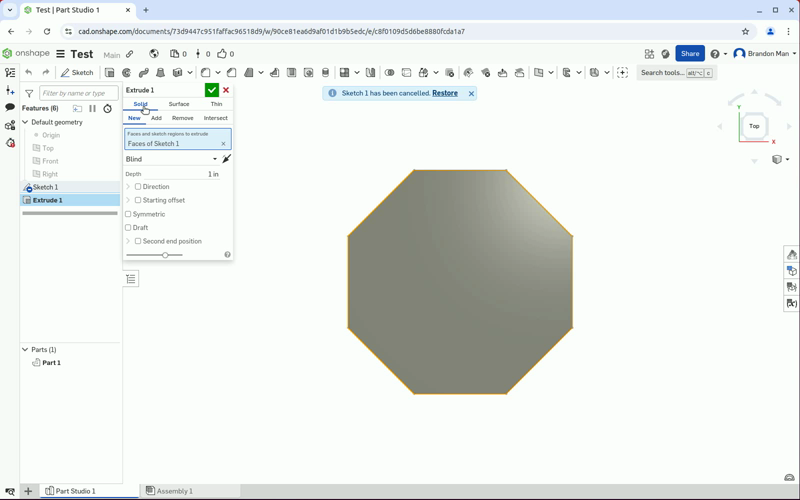
click(143, 106)
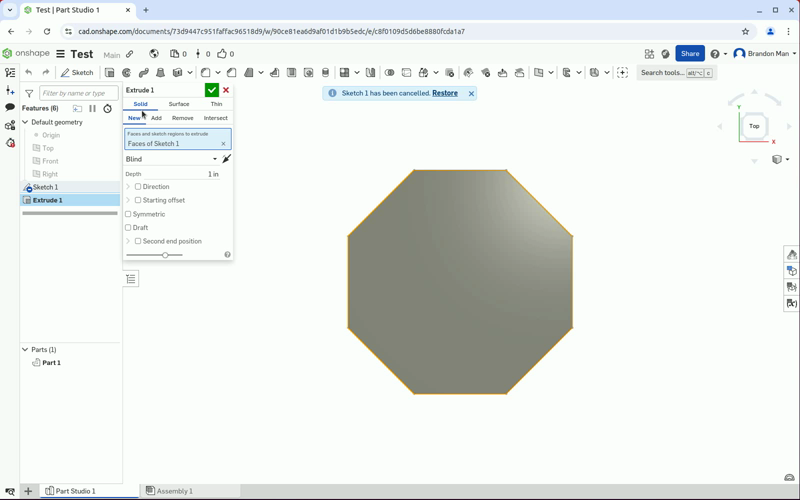
mouse_move(137, 120)
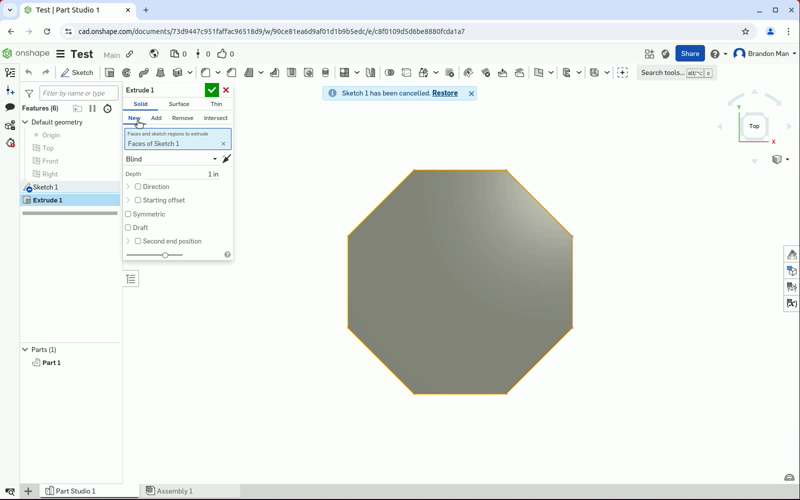
click(137, 120)
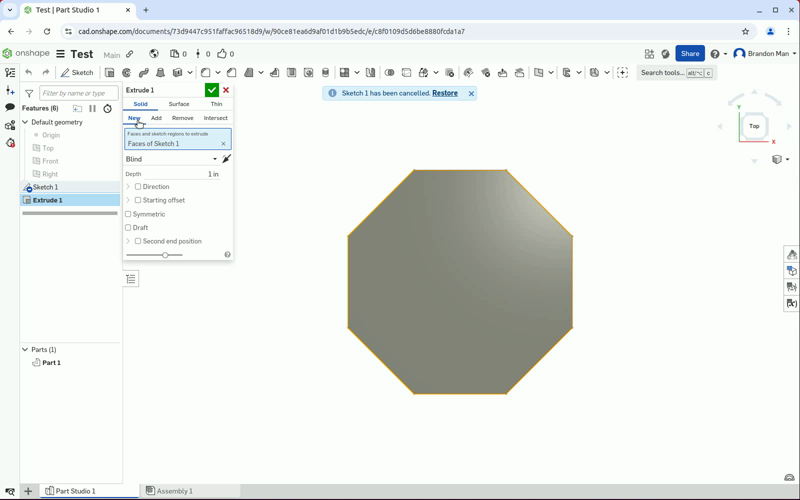
key(tab, 4)
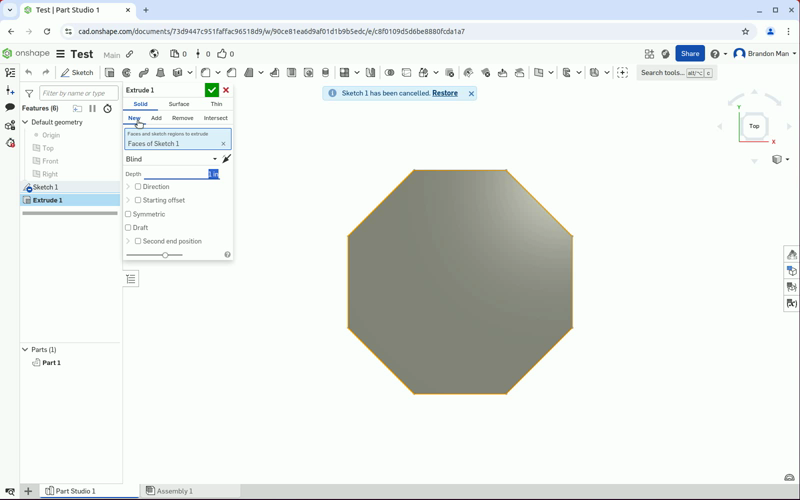
text(9.628)
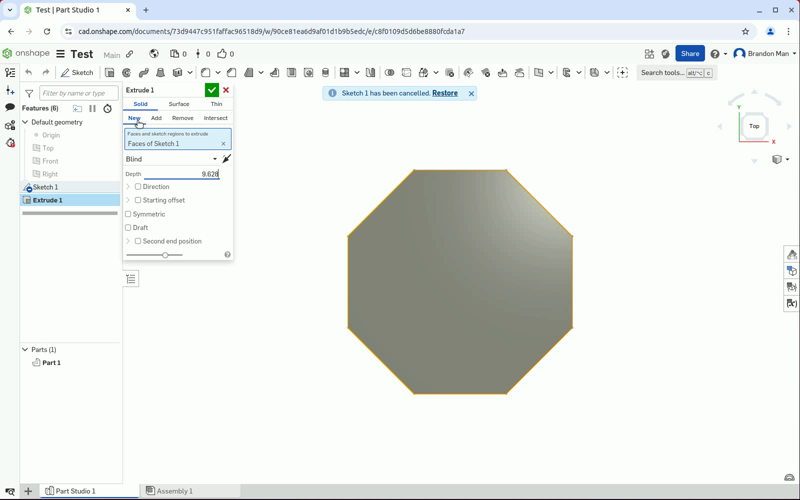
key(enter)
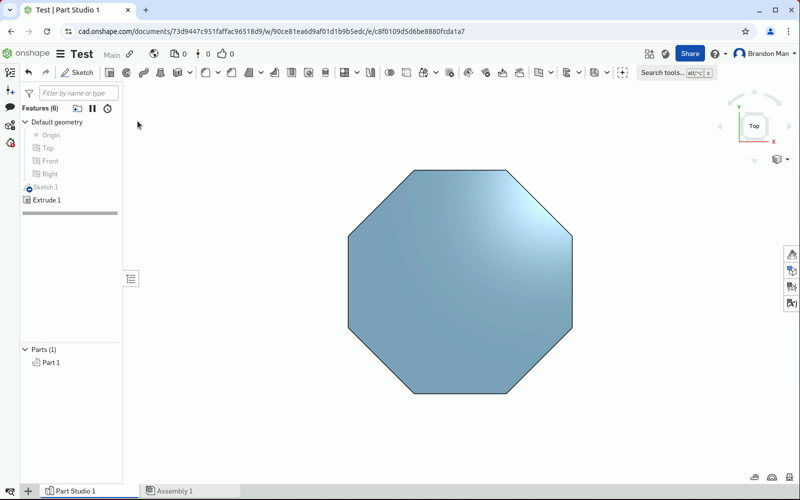
key(shift+h)
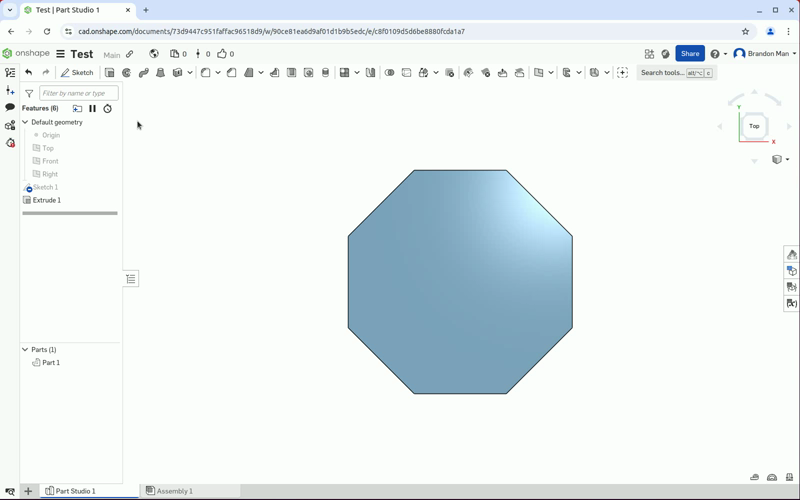
key(shift+h)
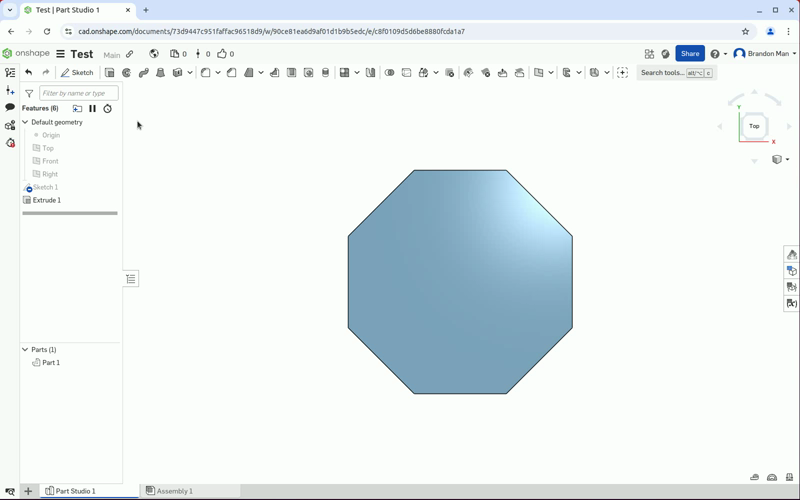
mouse_move(73, 189)
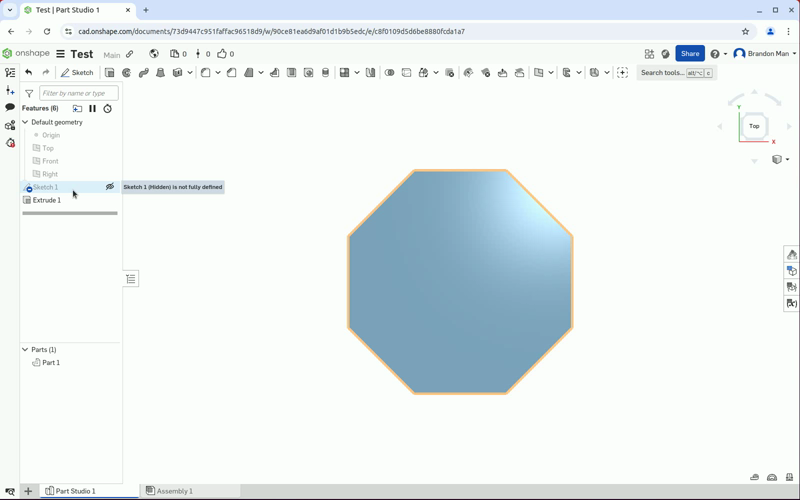
click(73, 189)
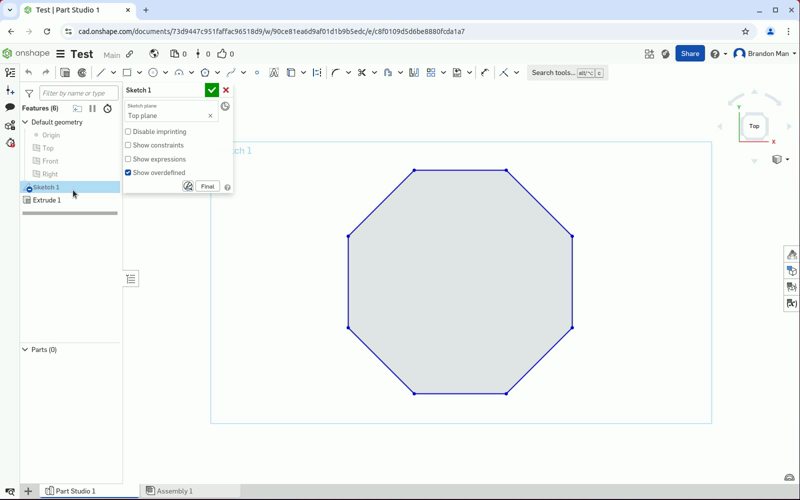
mouse_move(229, 92)
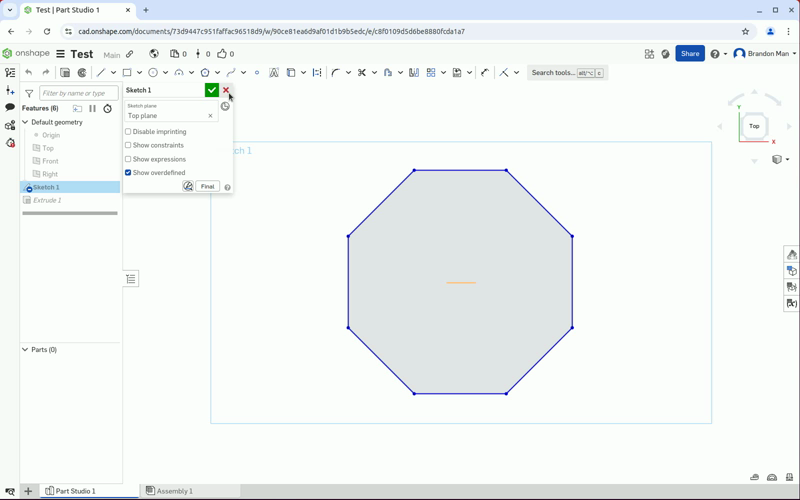
click(229, 92)
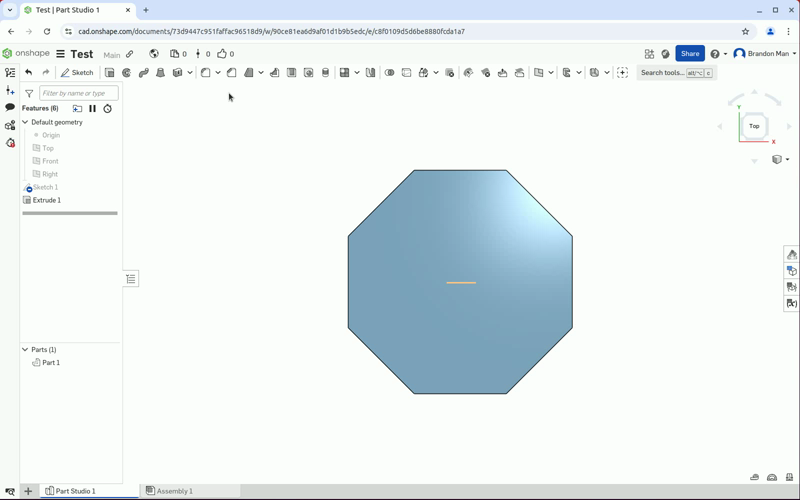
mouse_move(541, 75)
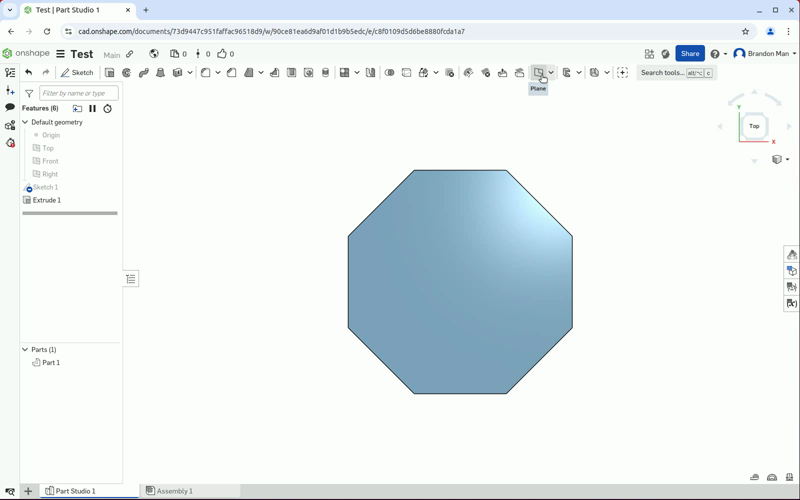
click(541, 75)
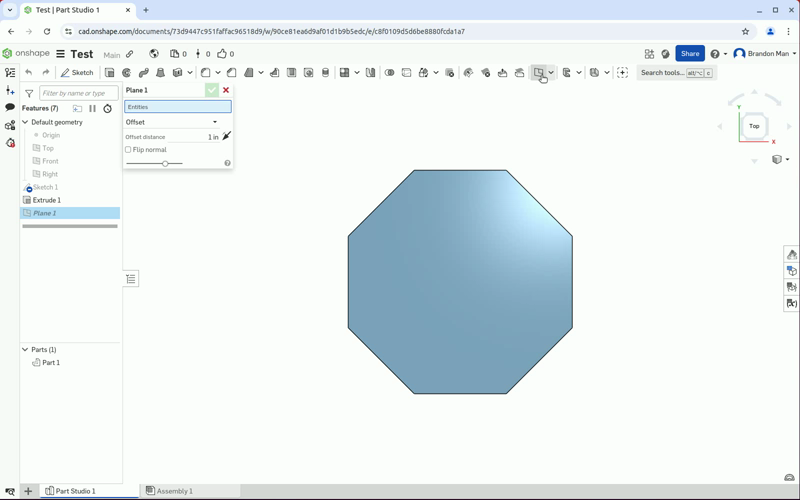
mouse_move(73, 150)
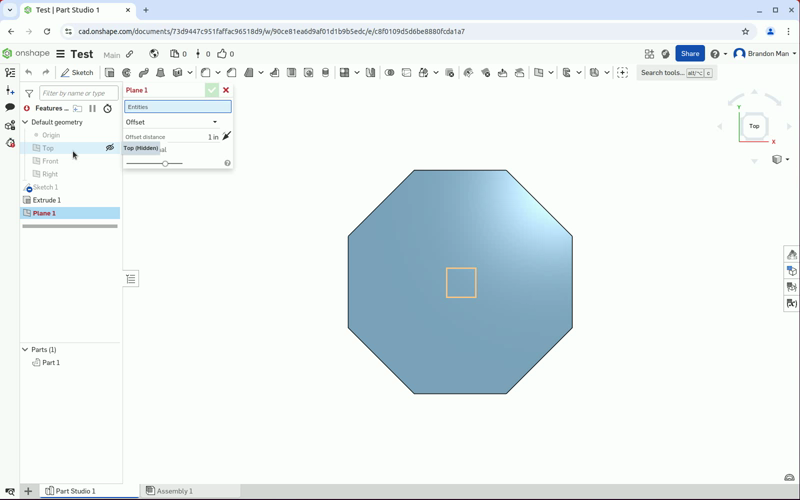
click(73, 150)
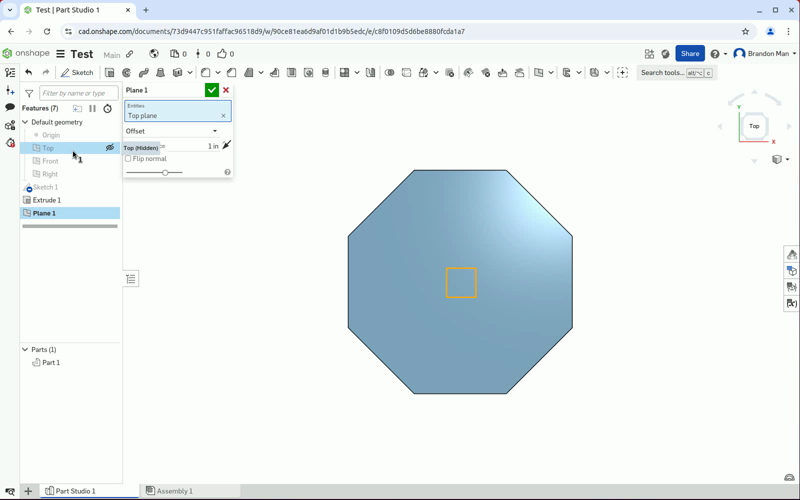
key(tab, 2)
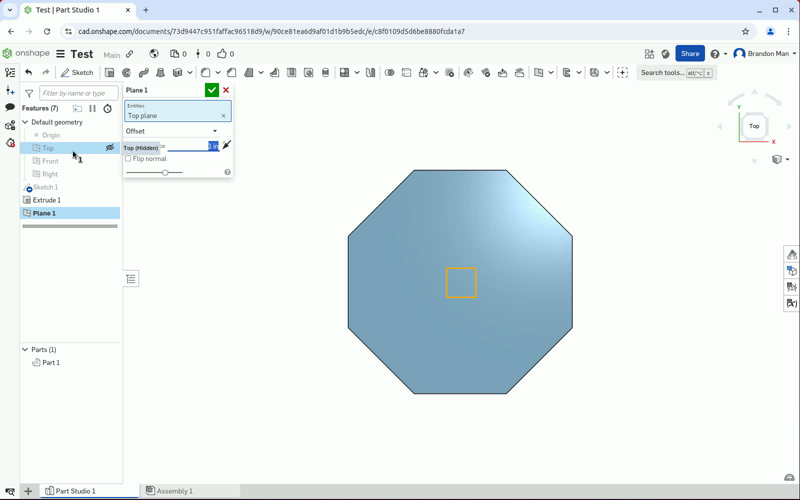
text(9.613)
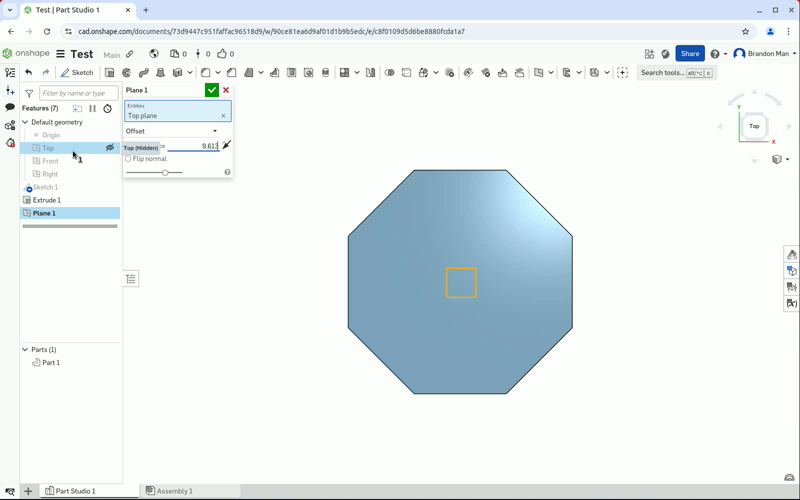
key(enter, 2)
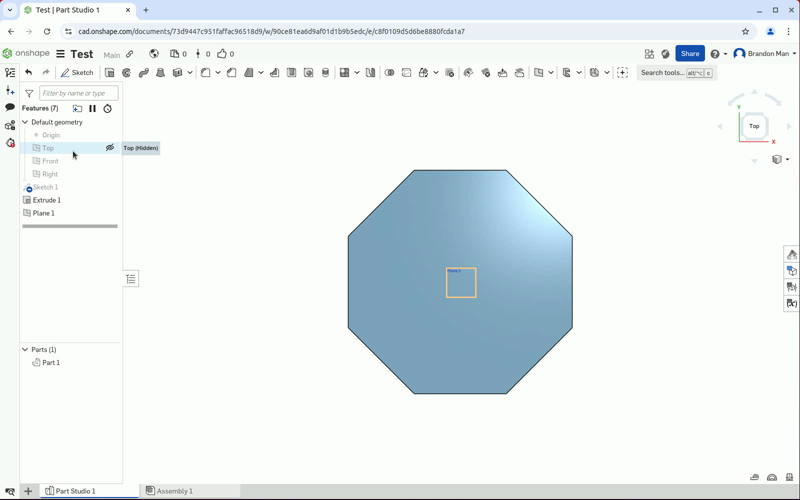
key(shift+s)
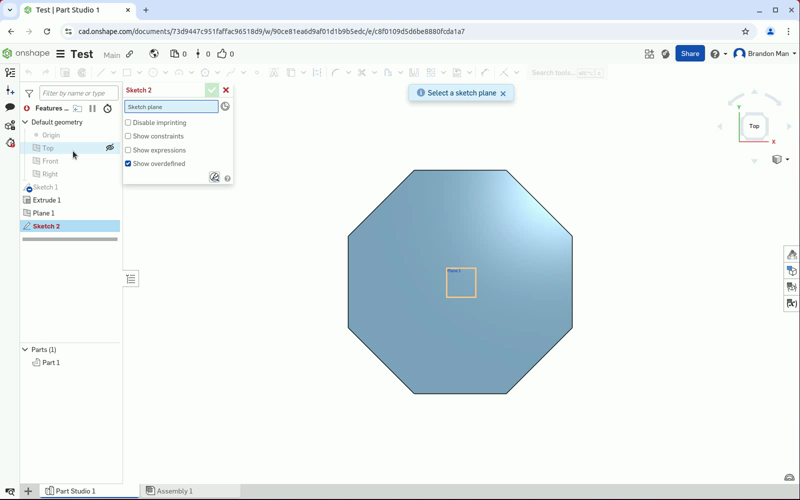
mouse_move(73, 215)
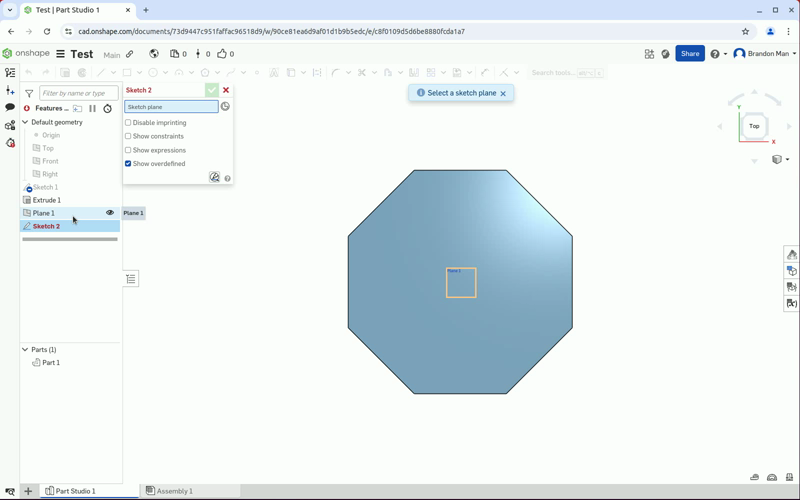
click(73, 215)
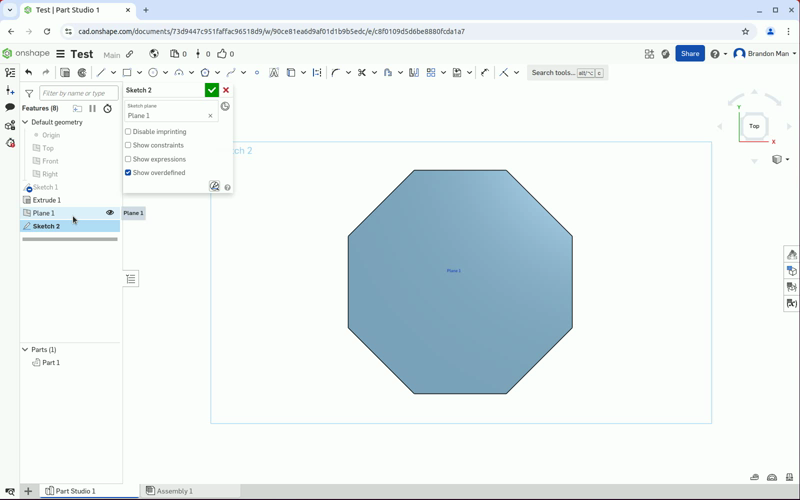
mouse_move(73, 352)
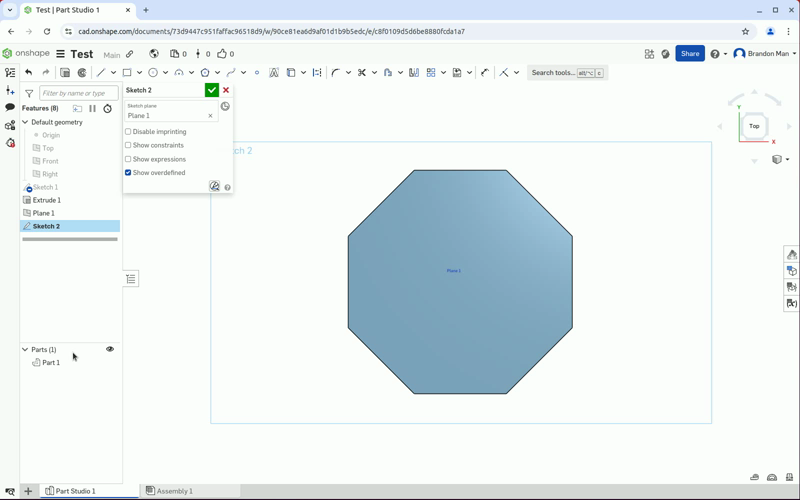
key(y)
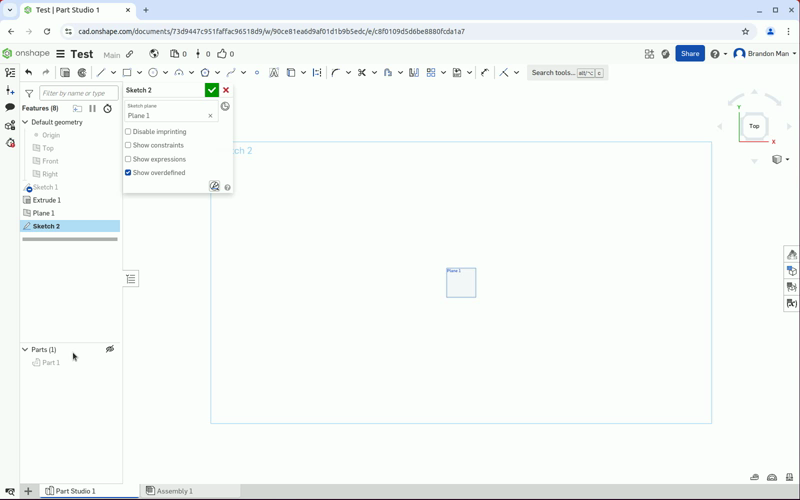
key(l)
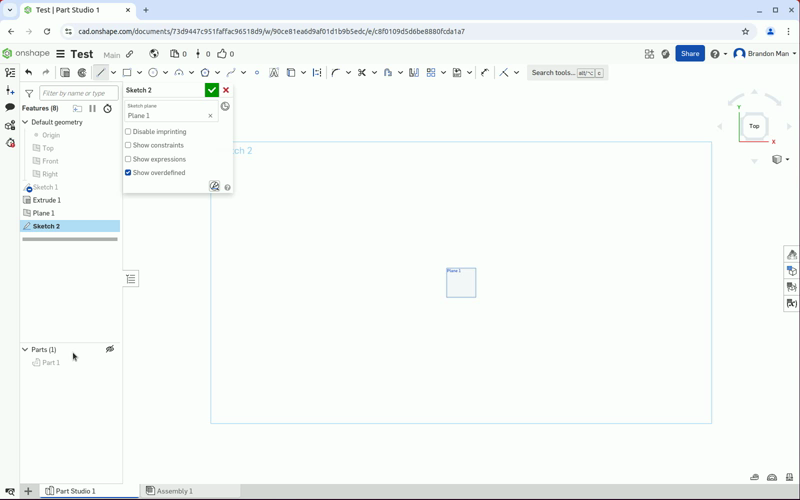
key_down(shift)
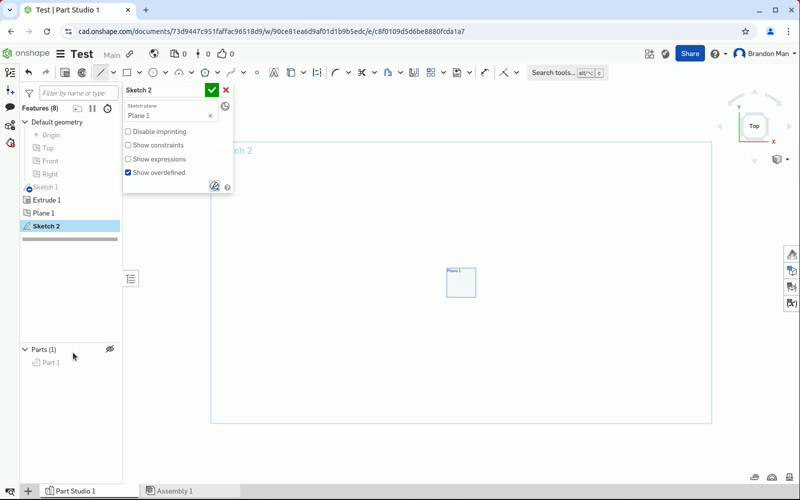
mouse_move(359, 323)
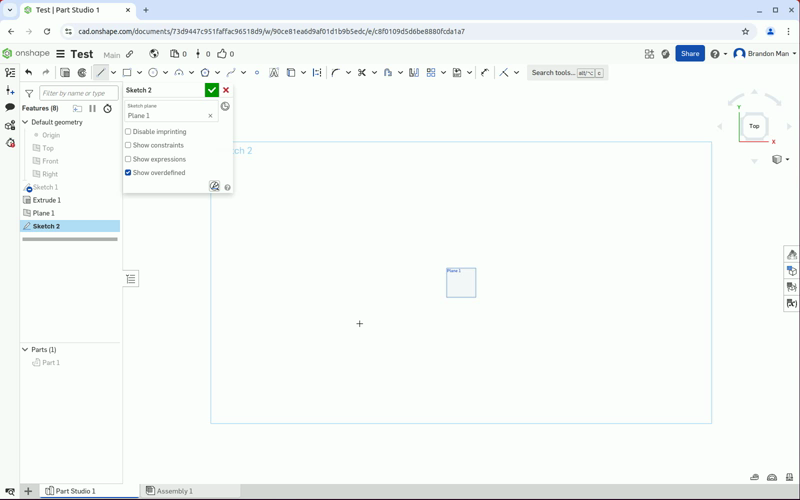
click(359, 323)
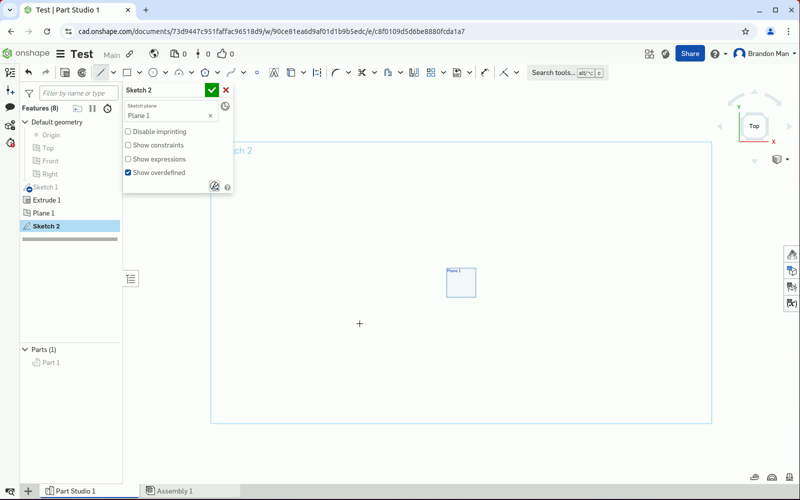
key_up(shift)
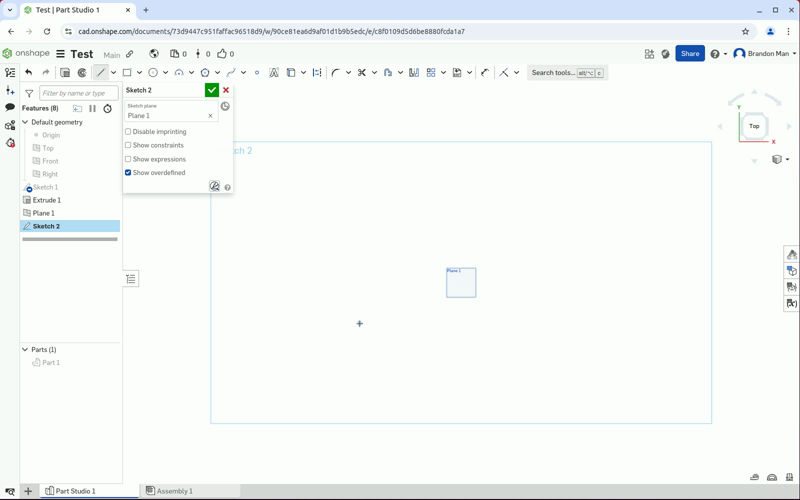
key_down(shift)
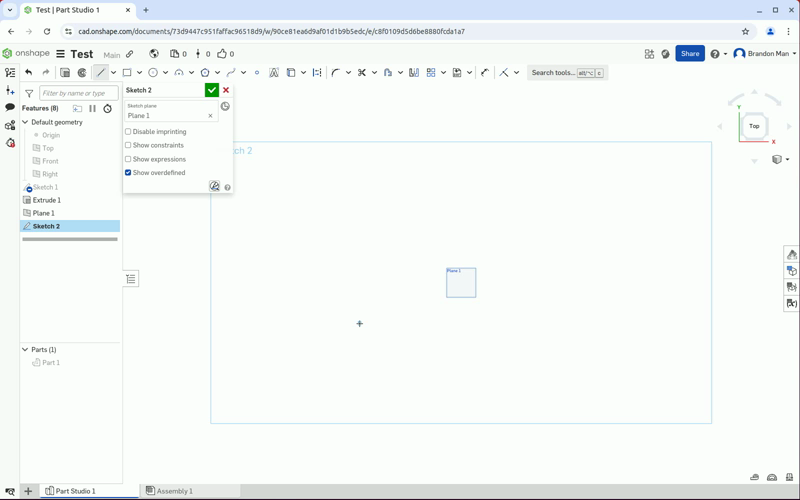
mouse_move(419, 382)
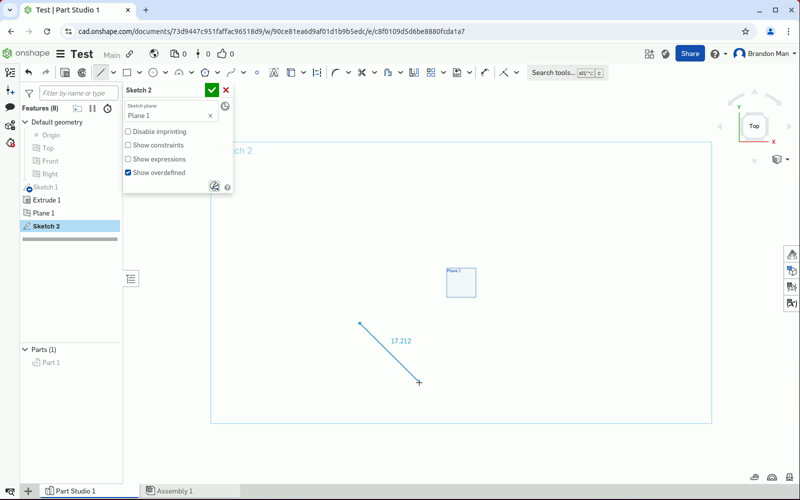
click(419, 382)
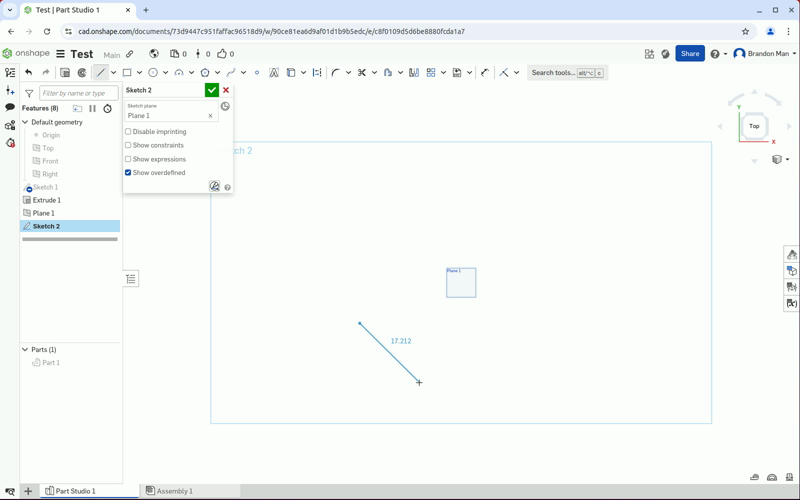
key_up(shift)
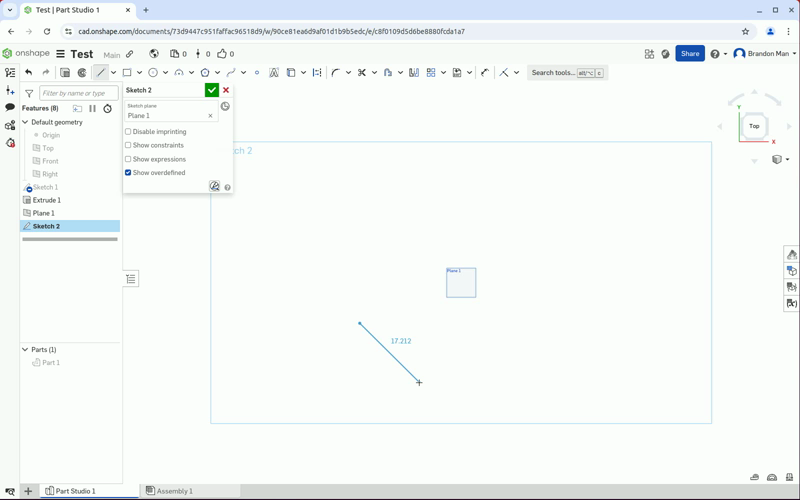
key_down(shift)
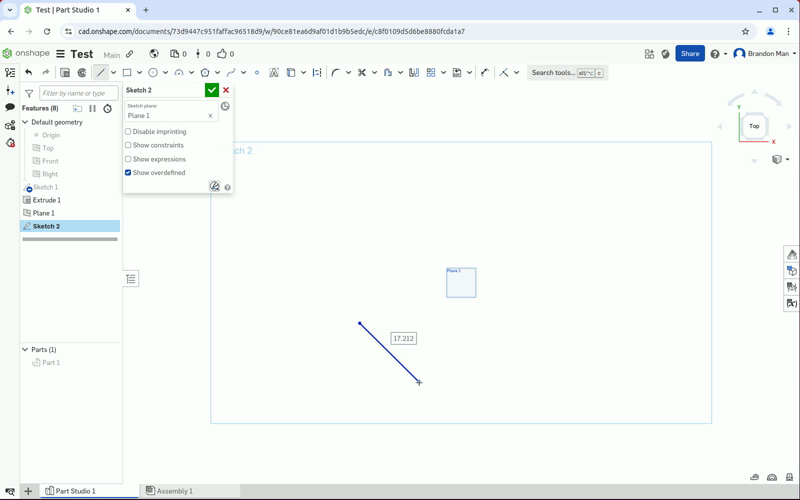
mouse_move(501, 382)
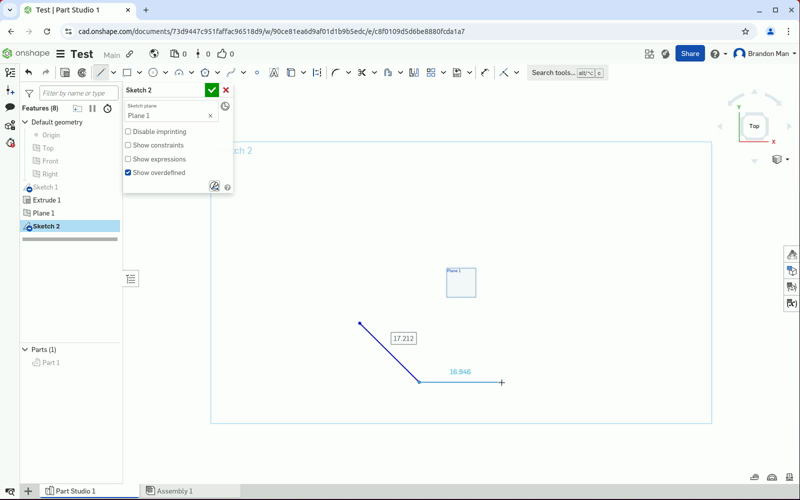
click(501, 382)
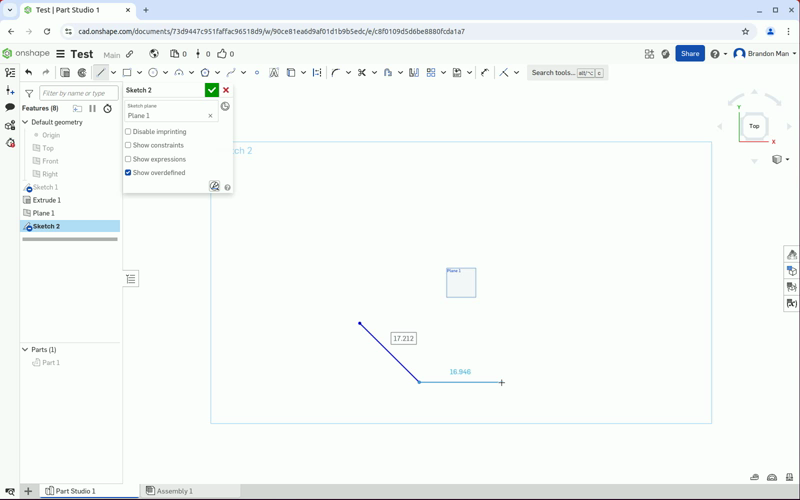
key_up(shift)
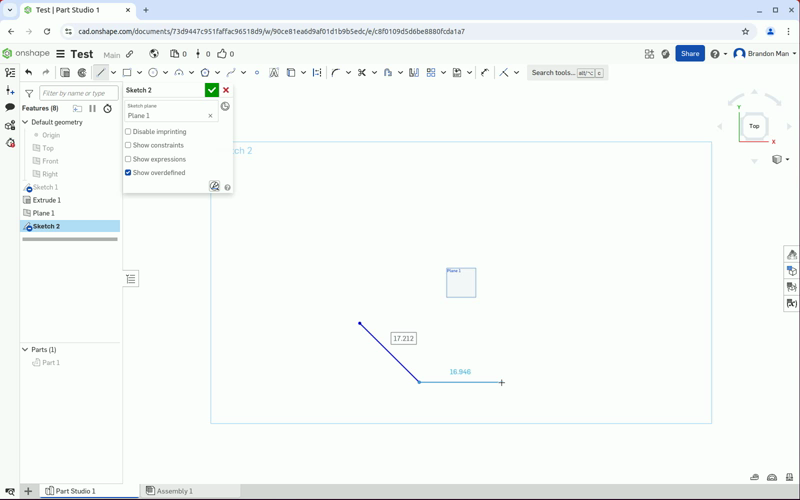
key_down(shift)
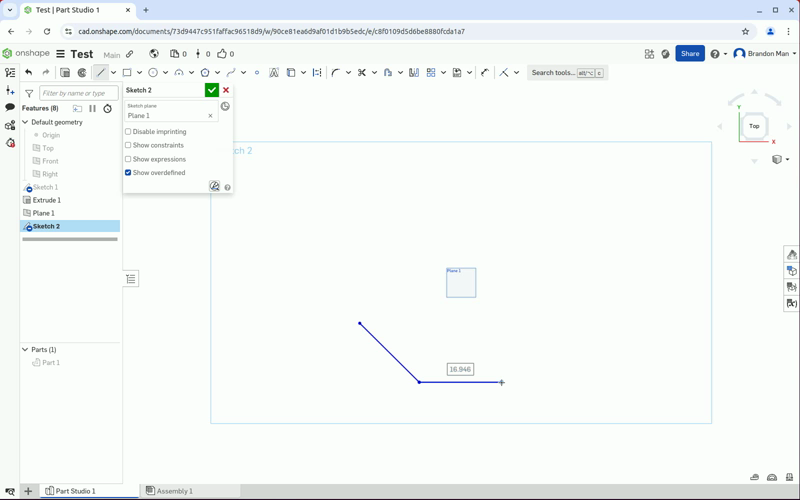
mouse_move(560, 323)
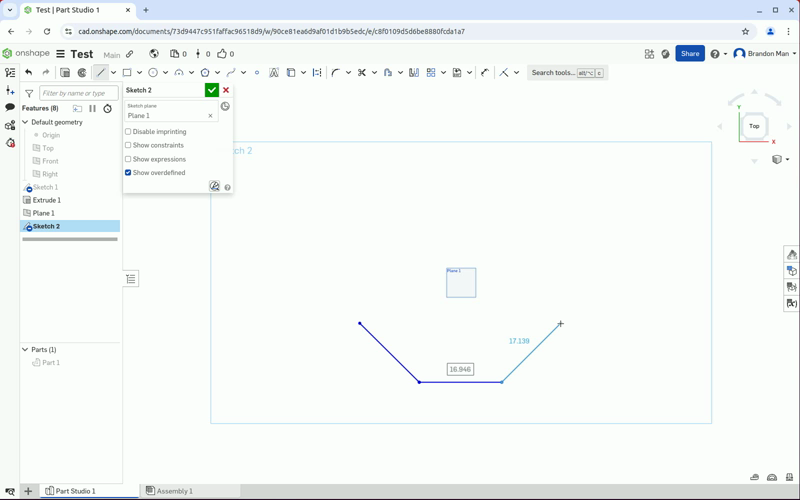
click(560, 323)
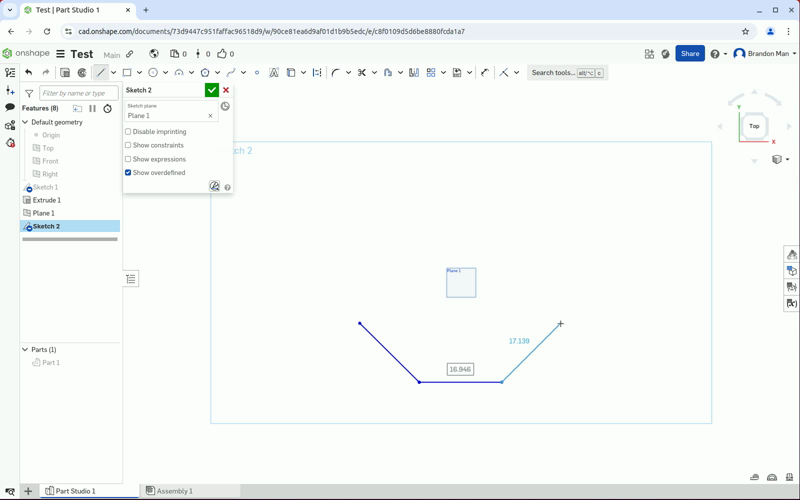
key_up(shift)
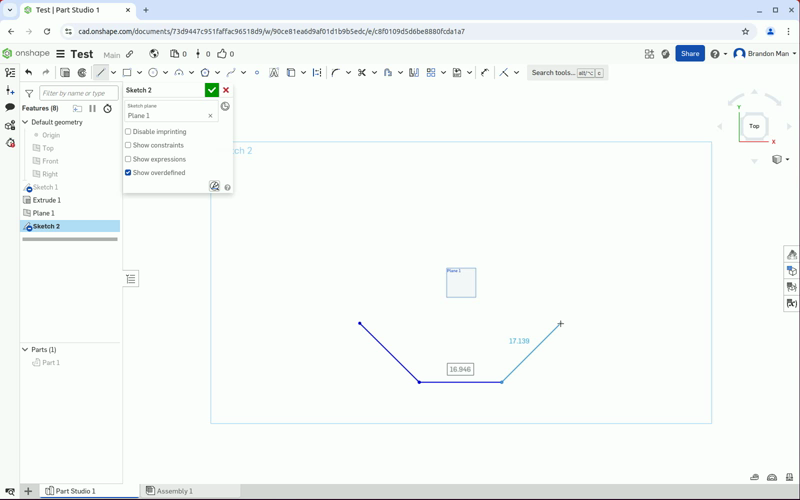
key_down(shift)
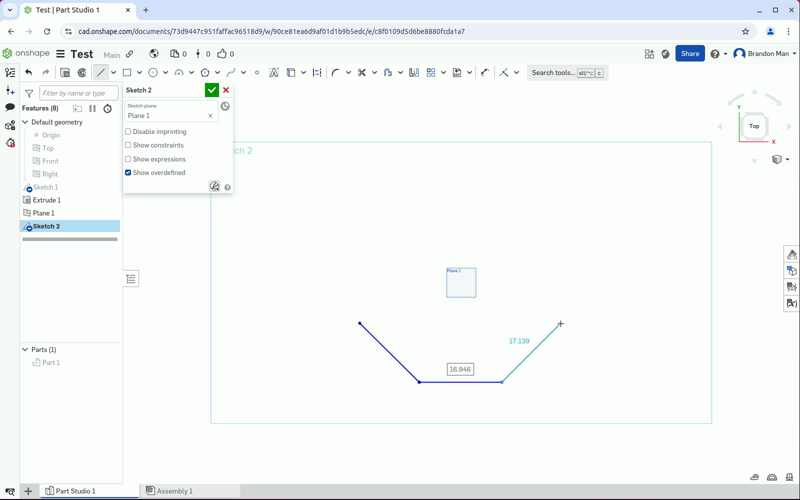
mouse_move(560, 240)
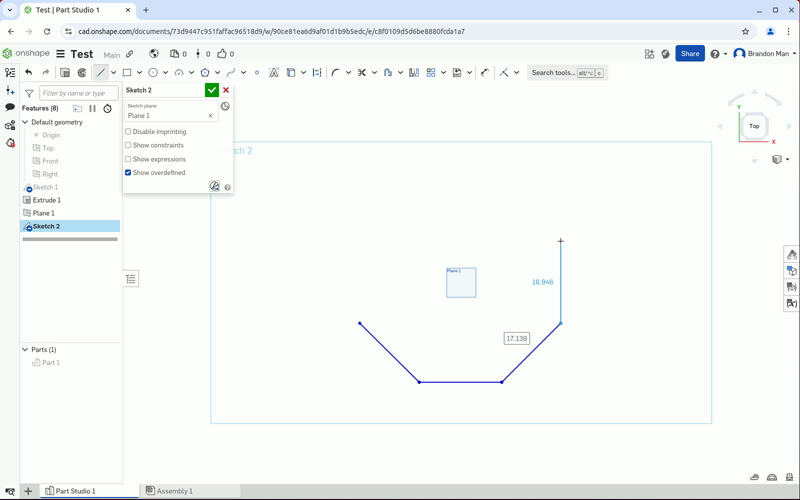
click(560, 240)
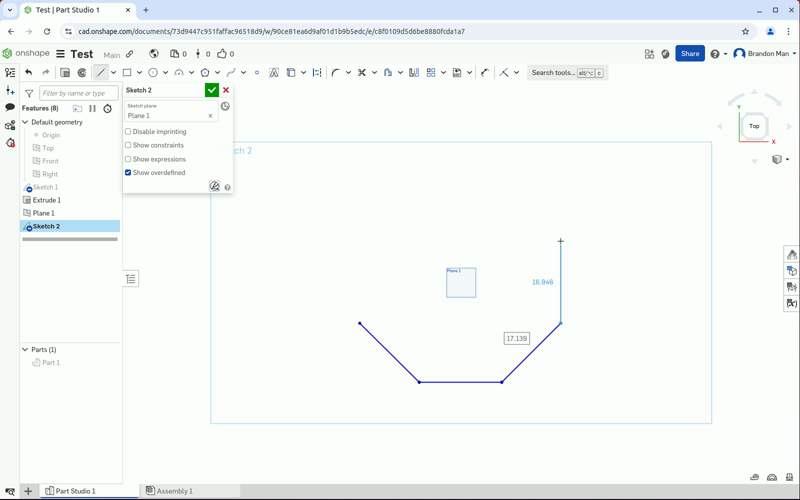
key_up(shift)
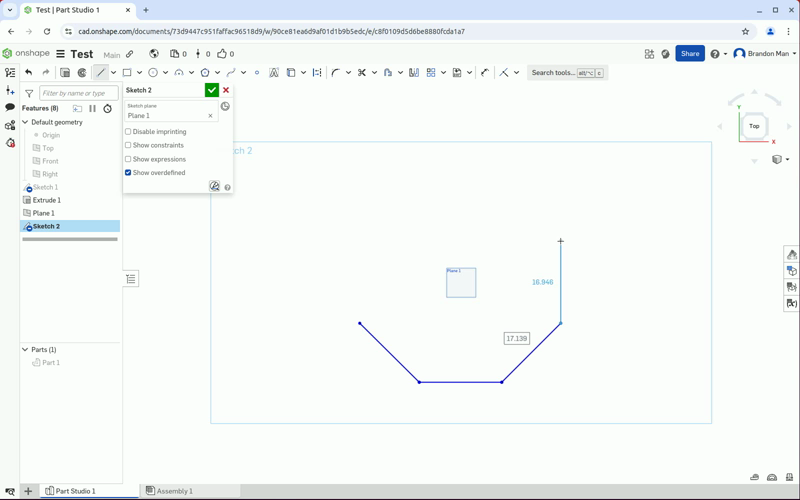
key_down(shift)
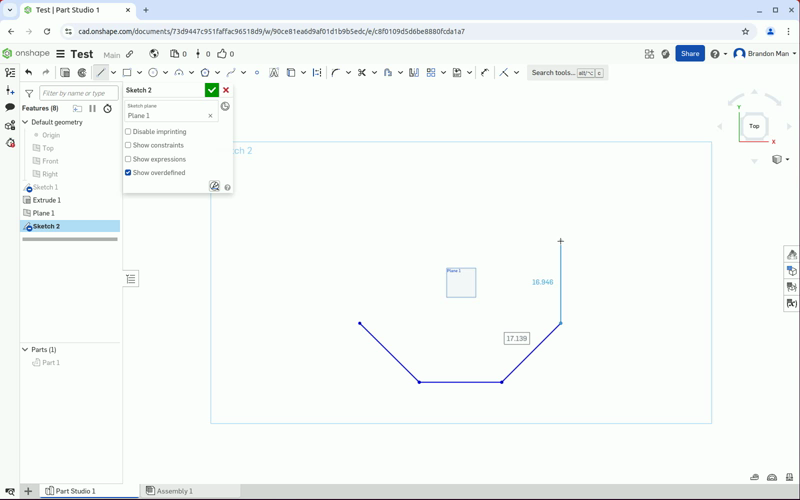
mouse_move(501, 181)
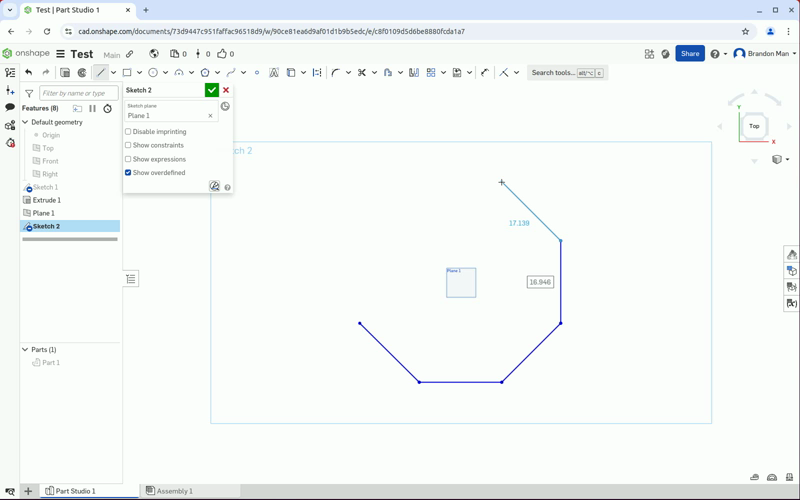
click(501, 181)
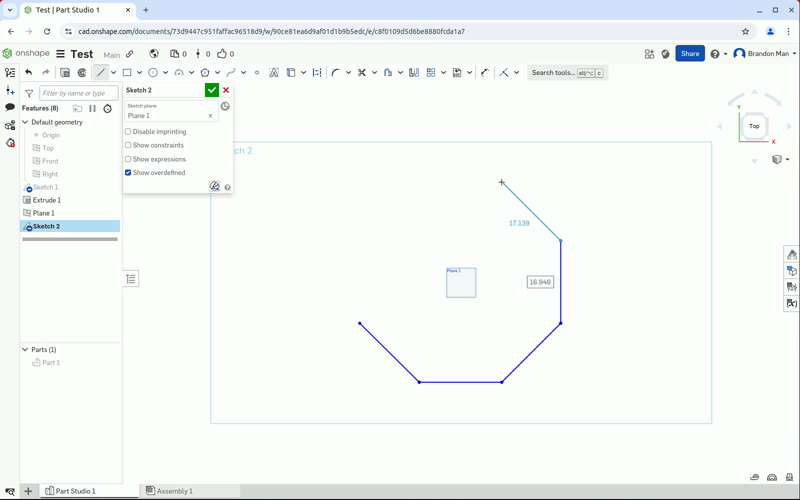
key_up(shift)
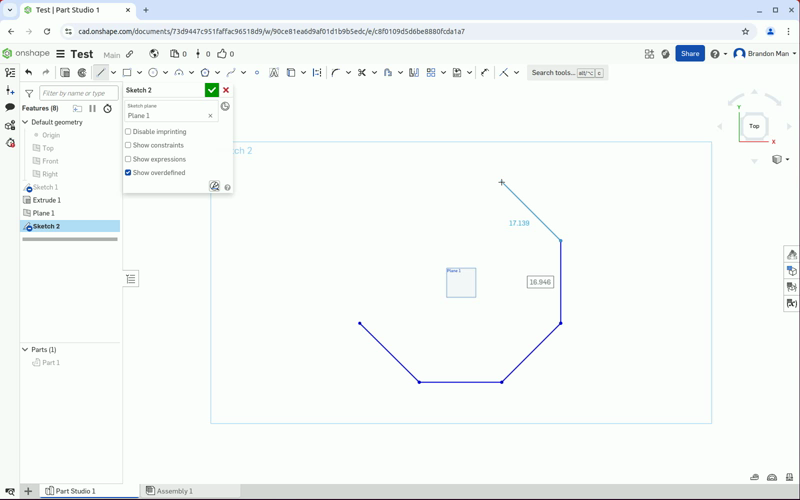
key_down(shift)
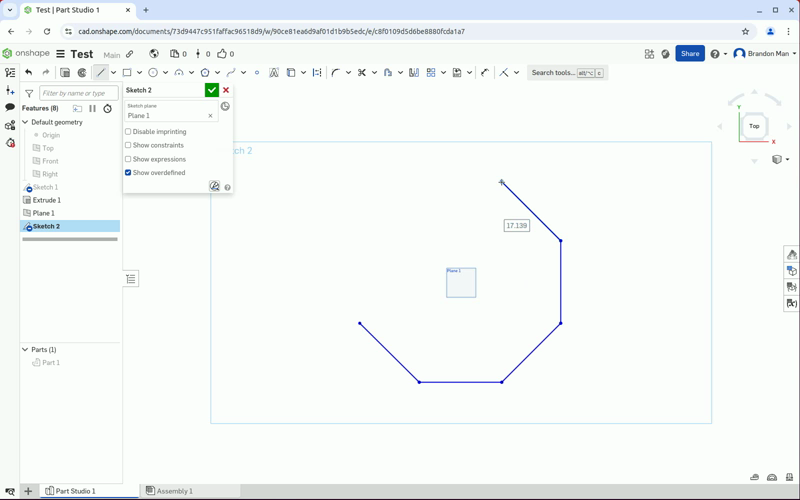
mouse_move(419, 181)
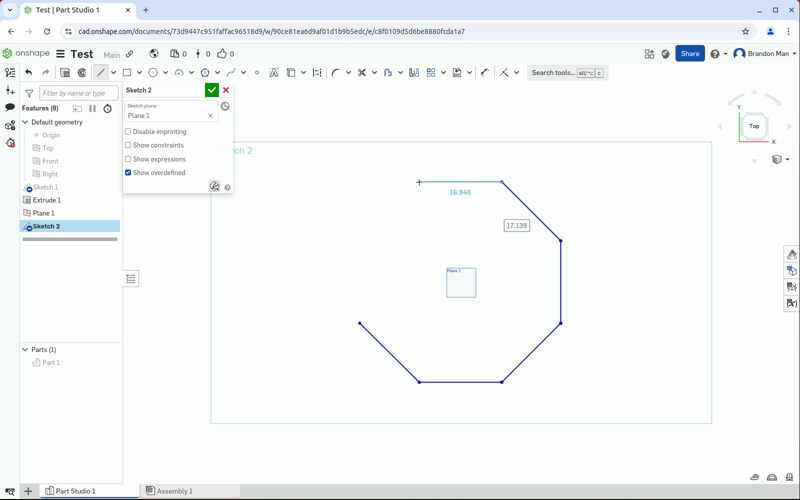
click(419, 181)
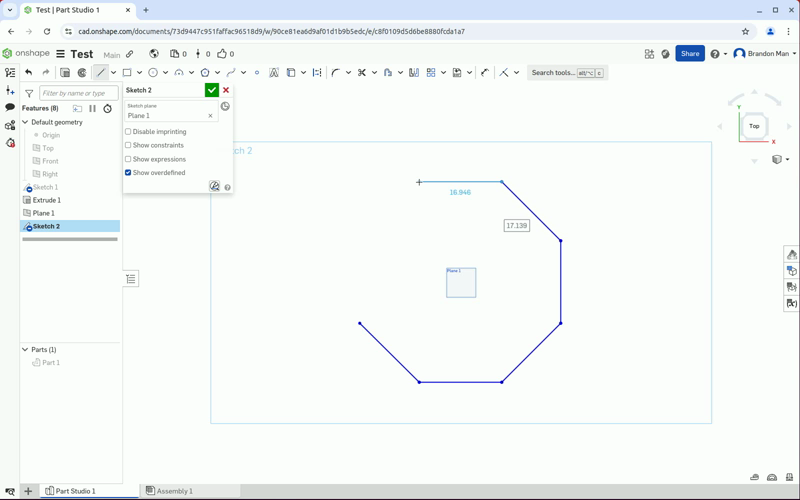
key_up(shift)
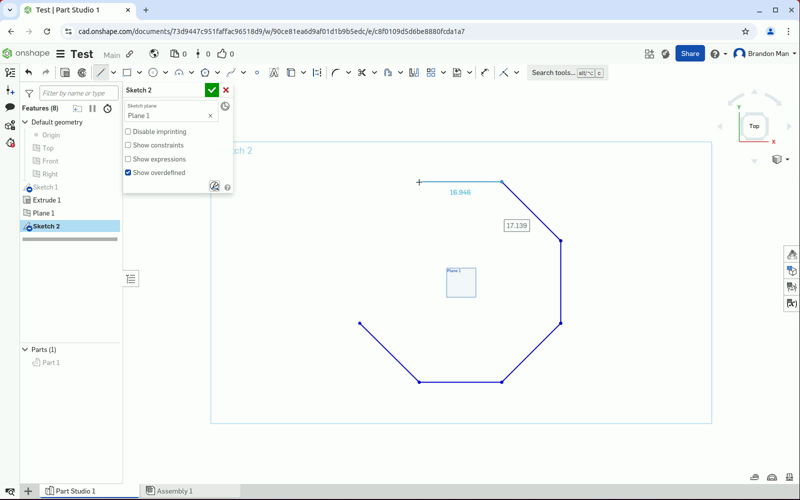
key_down(shift)
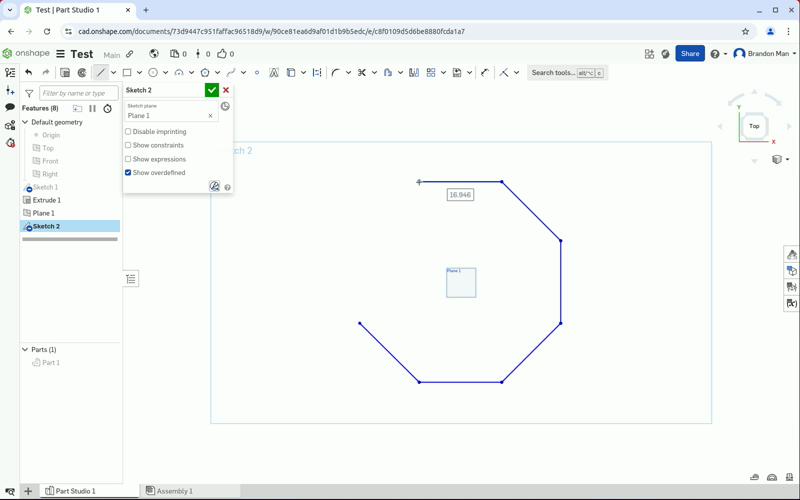
mouse_move(359, 240)
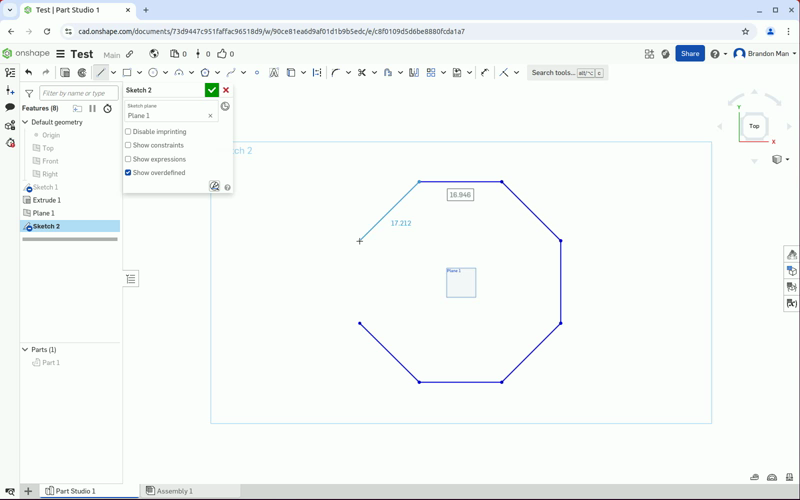
click(359, 240)
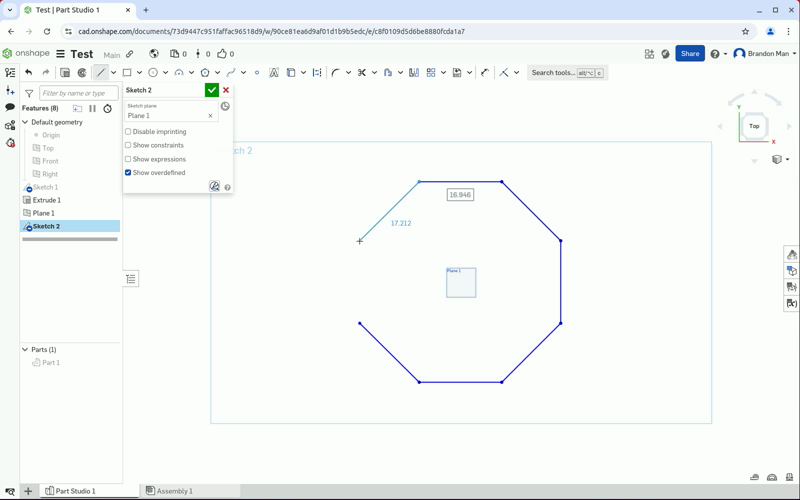
key_up(shift)
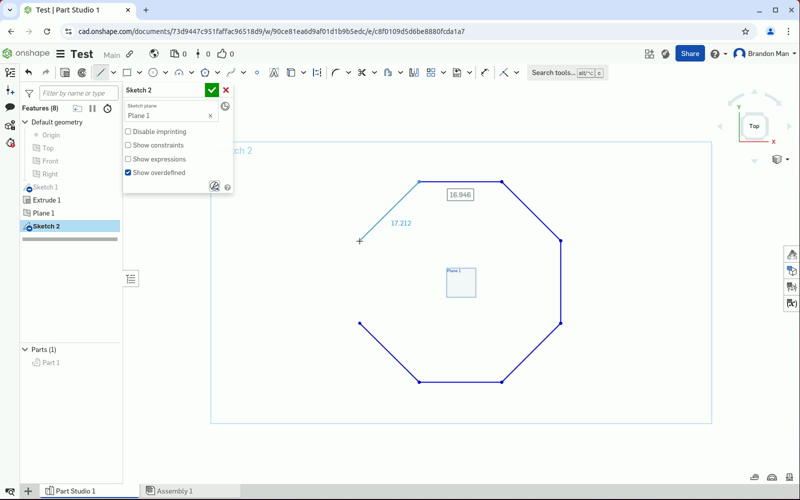
key_down(shift)
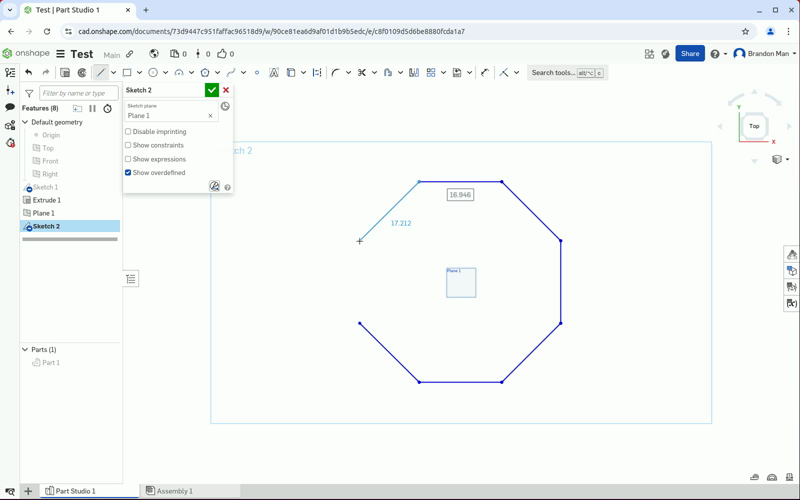
mouse_move(359, 323)
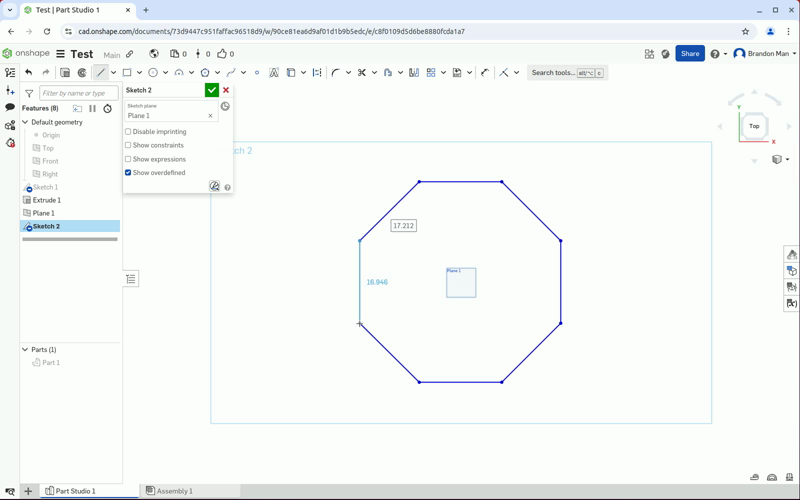
key_up(shift)
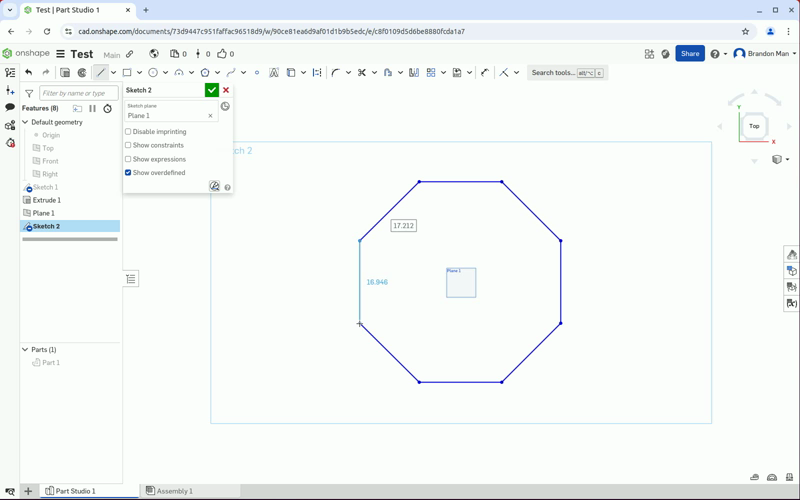
click(359, 323)
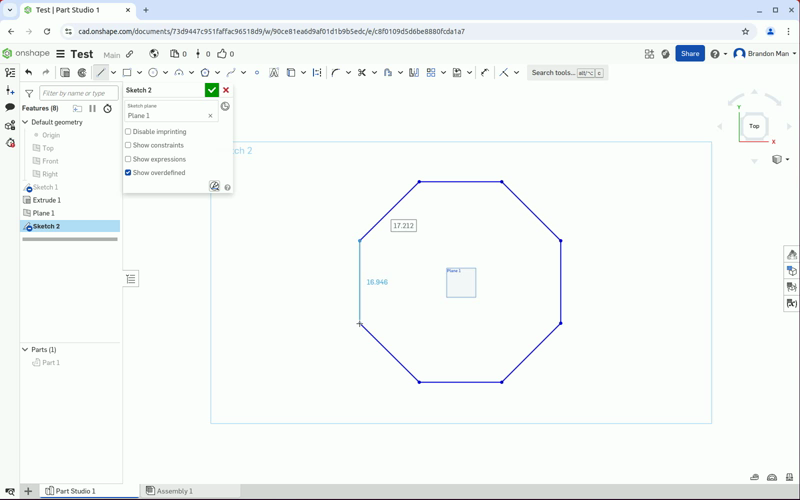
key(esc)
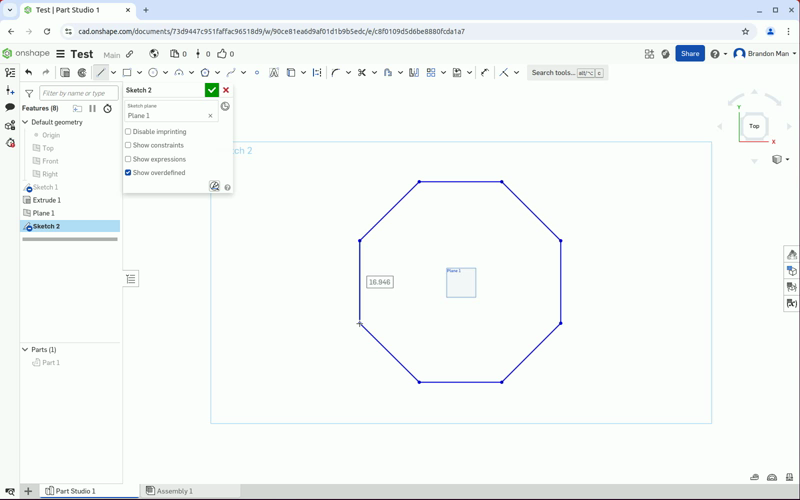
mouse_move(450, 318)
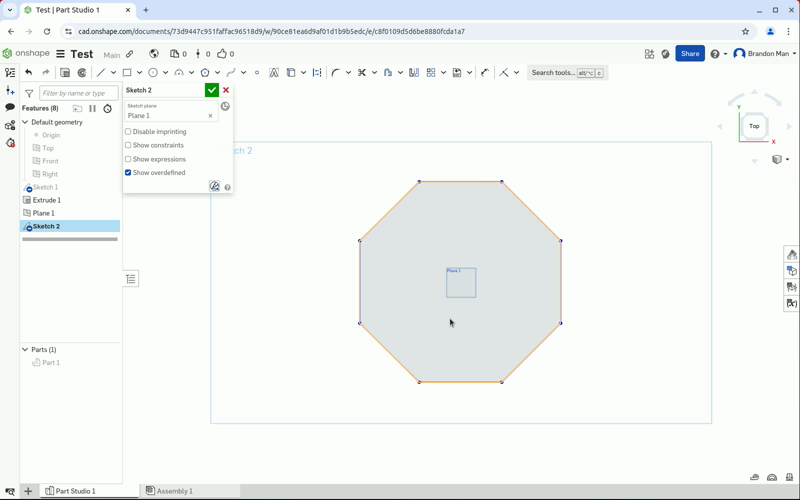
click(450, 318)
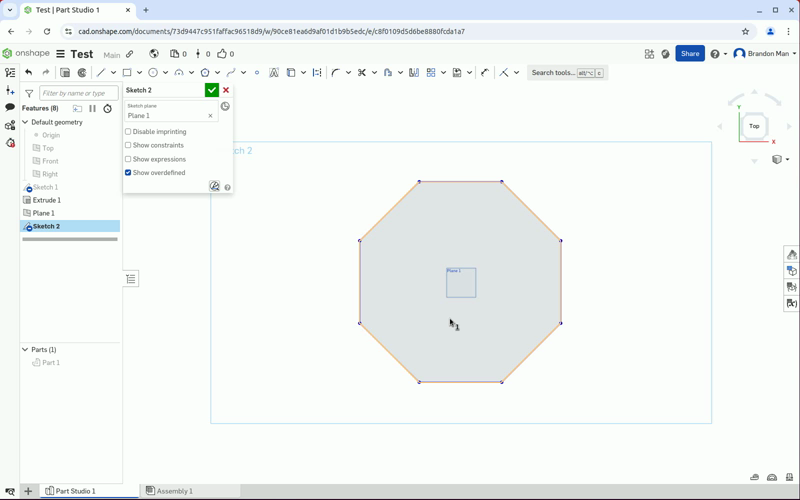
mouse_move(73, 352)
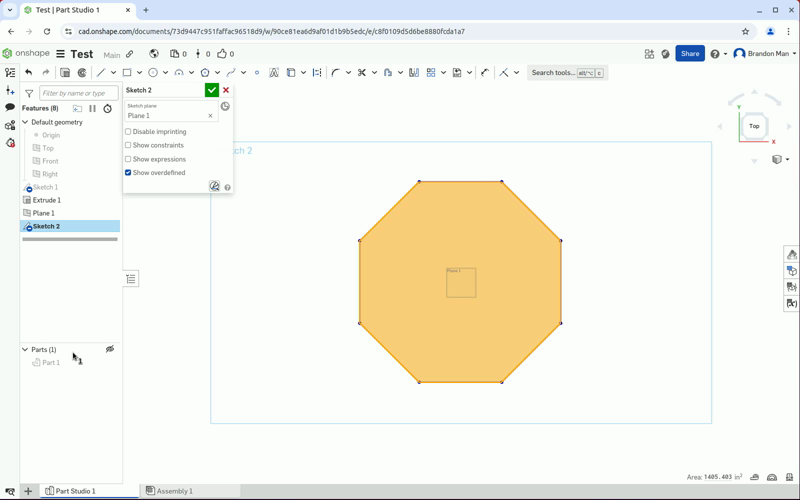
key(shift+y)
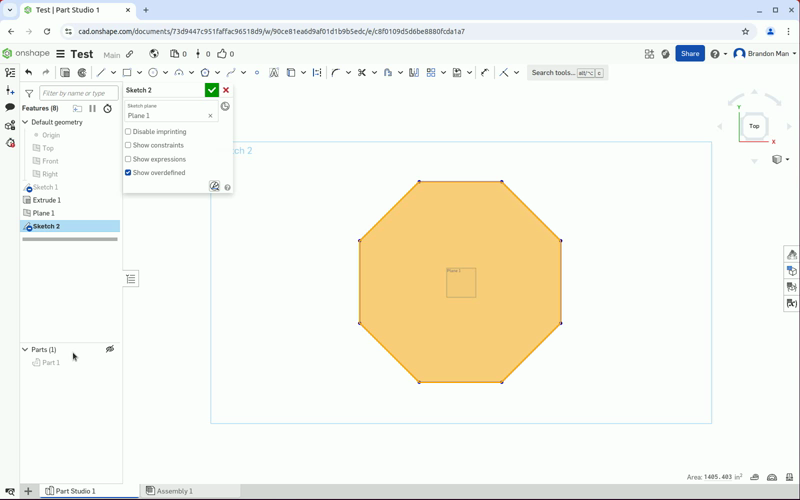
key(shift+e)
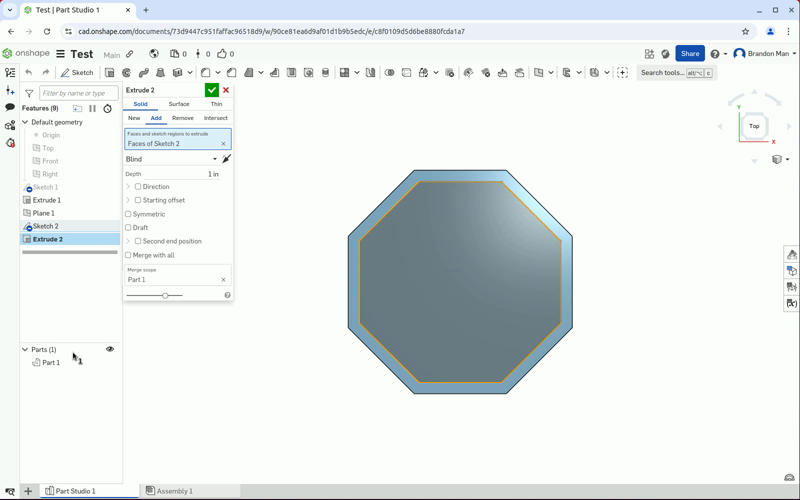
mouse_move(143, 106)
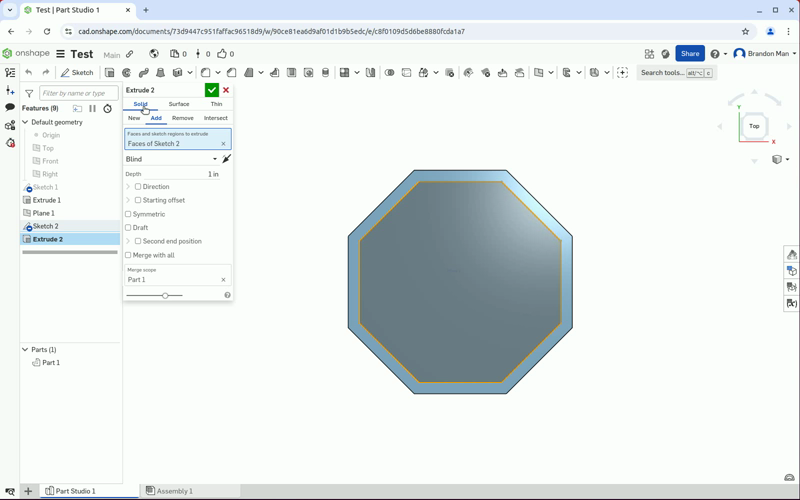
click(143, 106)
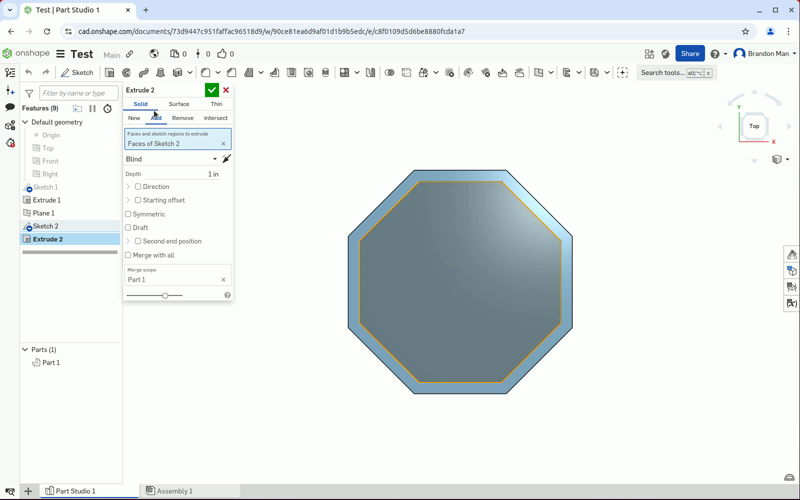
mouse_move(186, 120)
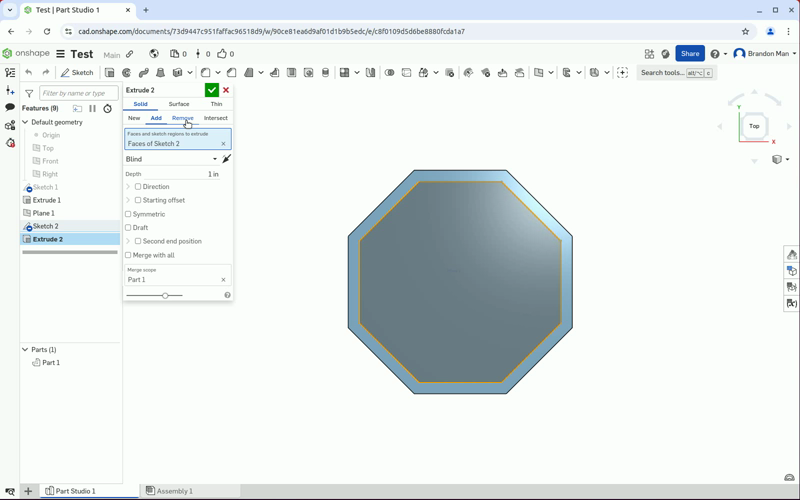
click(186, 120)
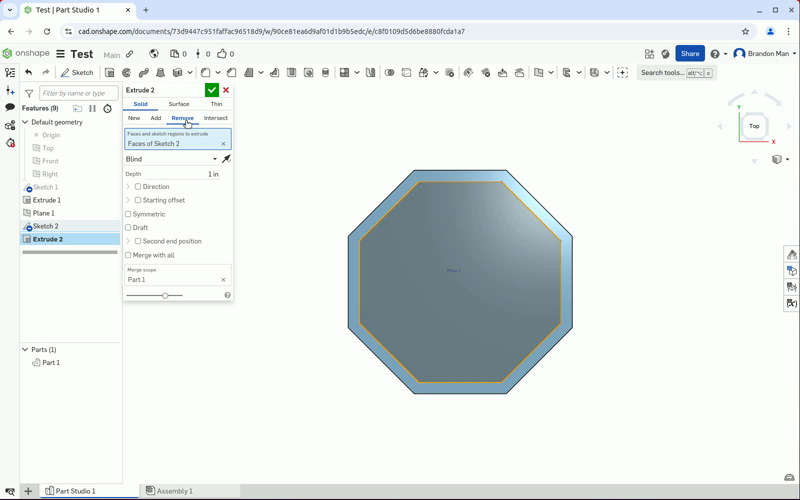
key(tab, 4)
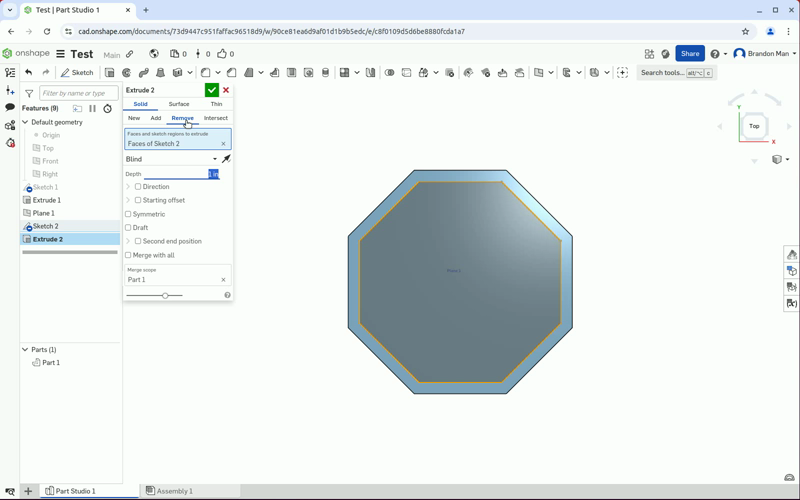
text(2.407)
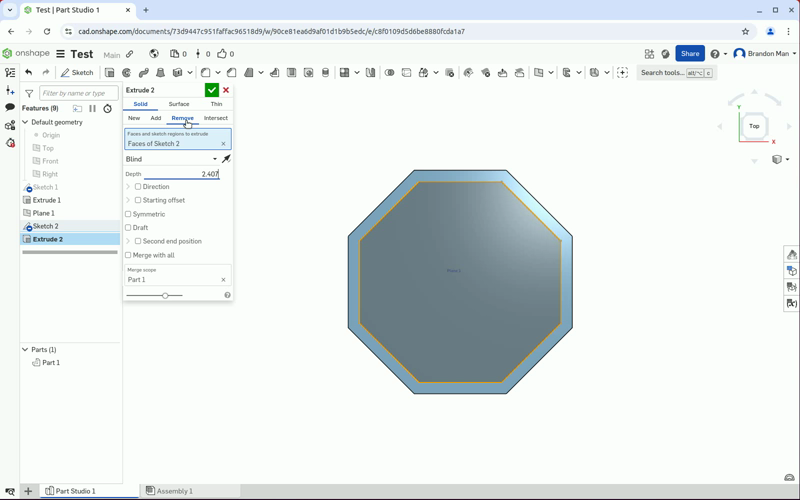
key(tab, 6)
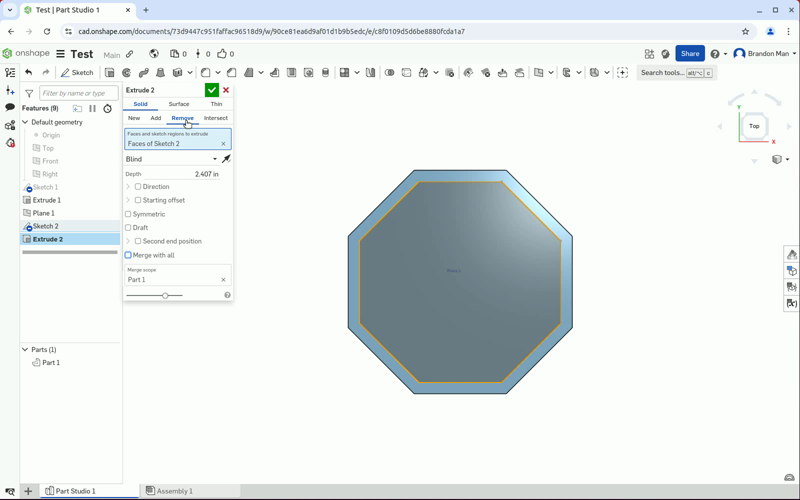
key(space)
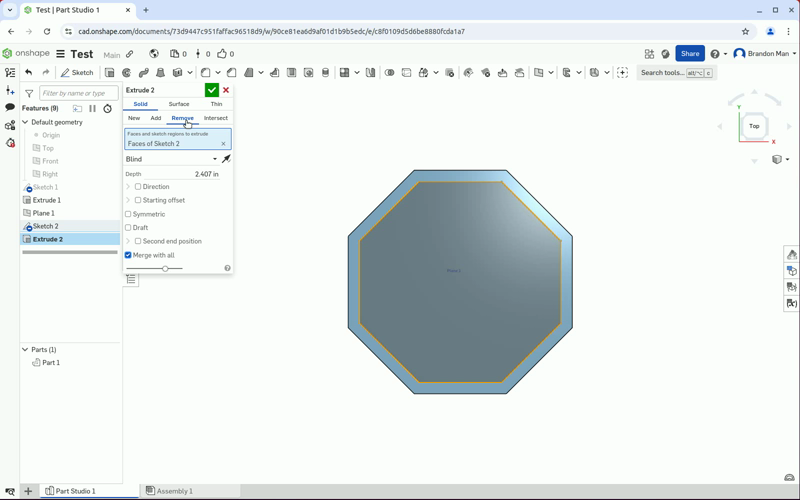
key(enter)
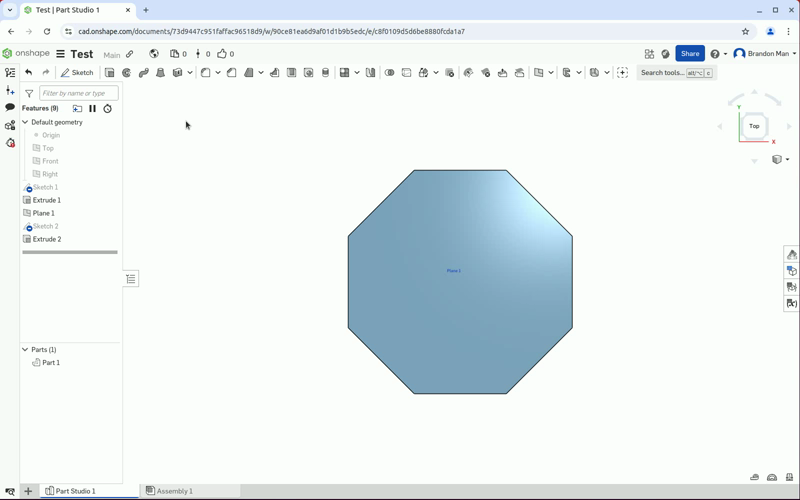
key(shift+h)
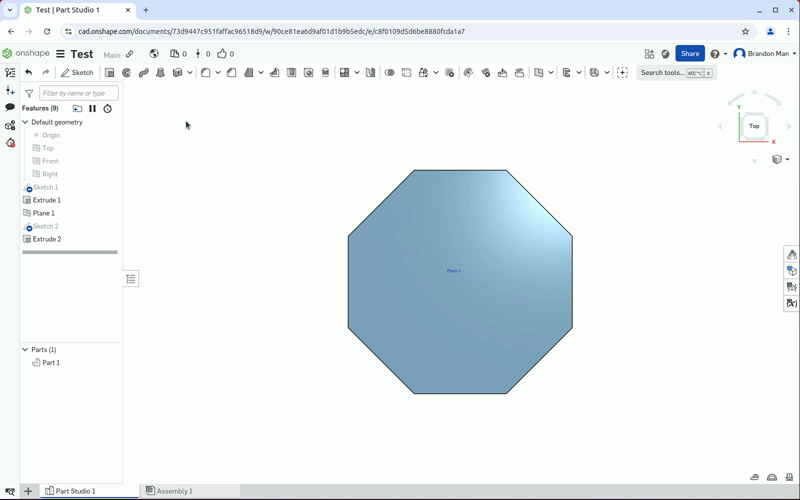
key(shift+h)
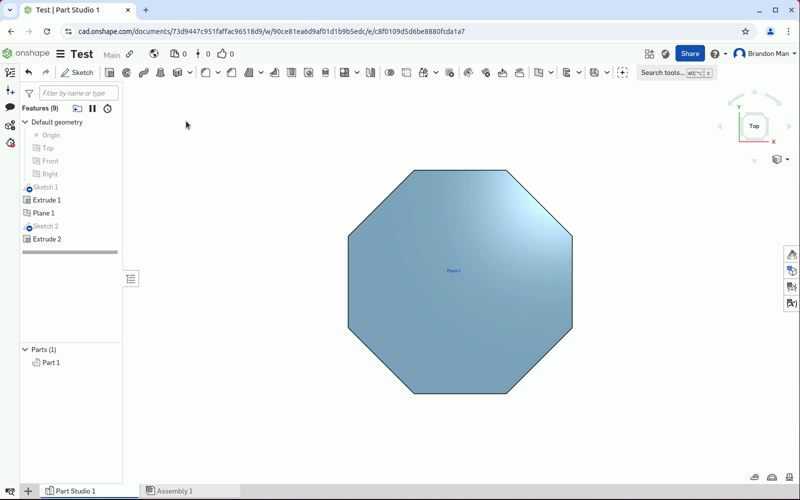
key(shift+7)
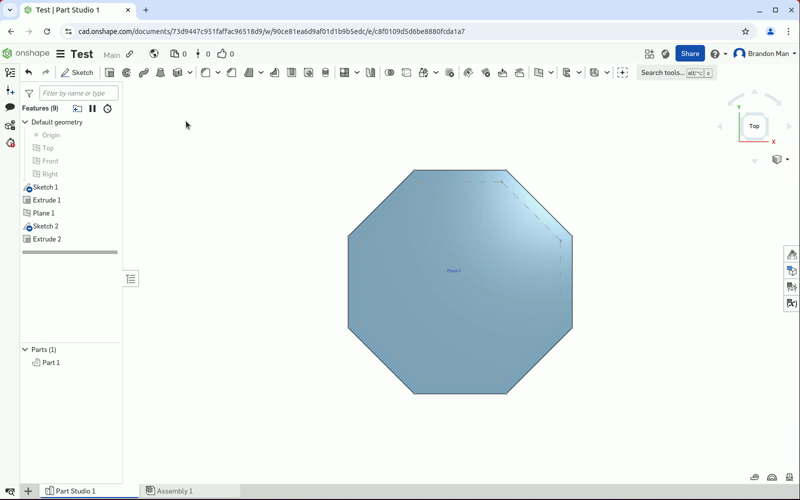
key(up, 3)
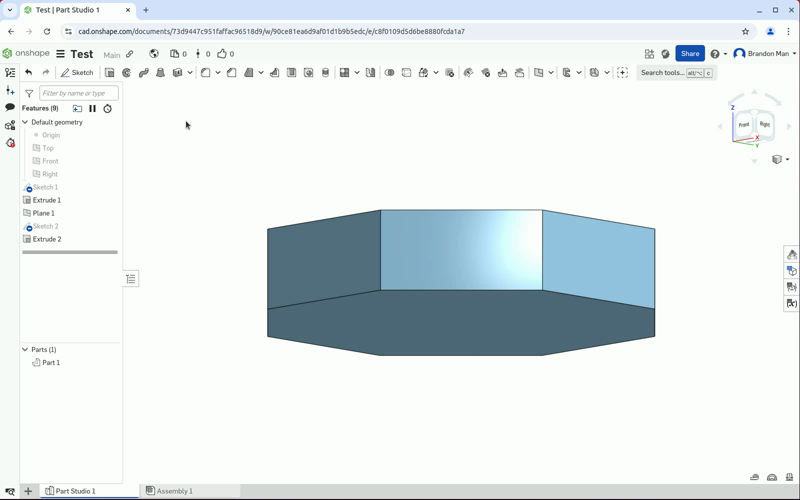
key(left, 3)
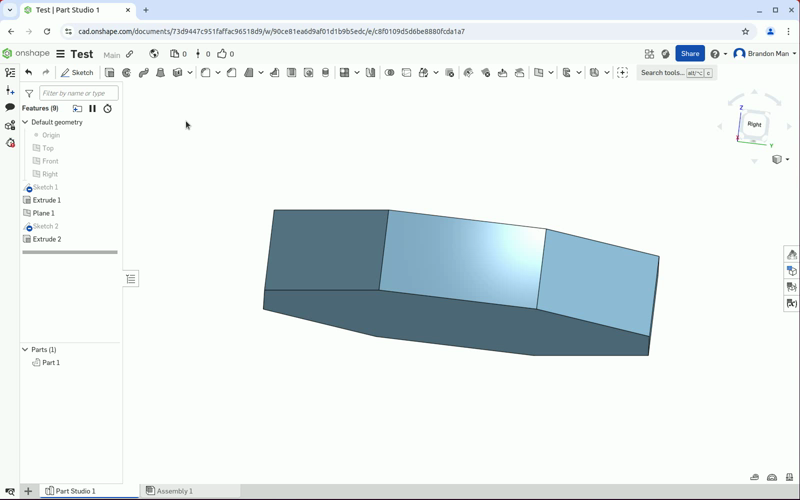
key(right, 3)
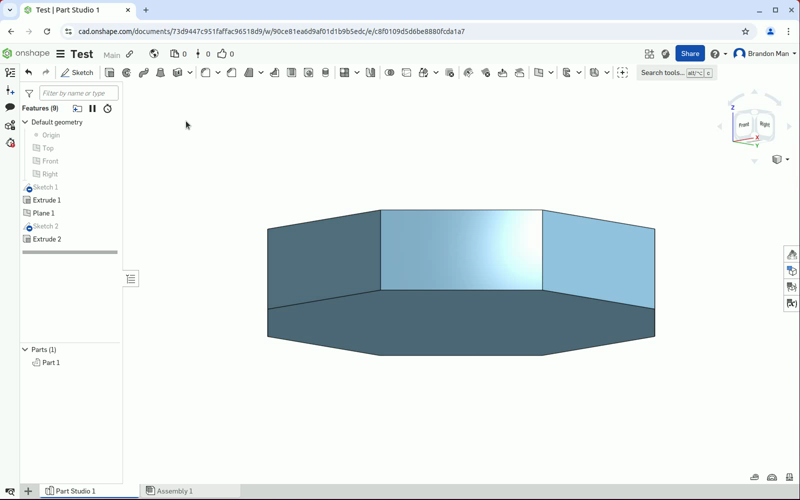
key(down, 3)
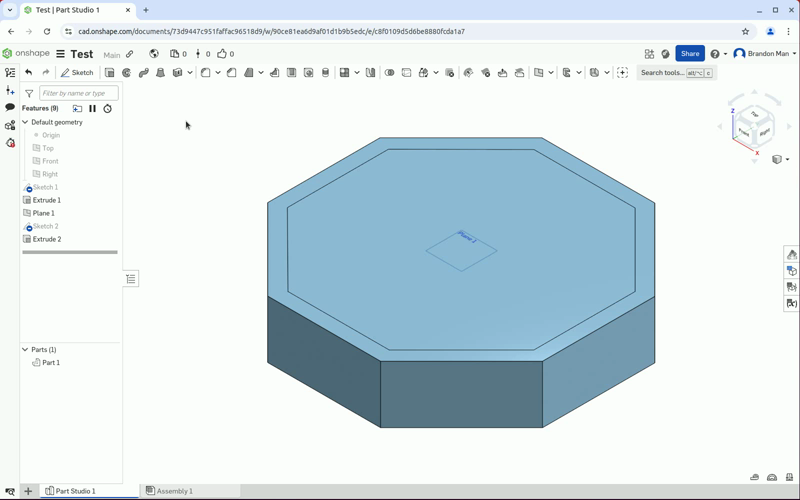
mouse_move(73, 189)
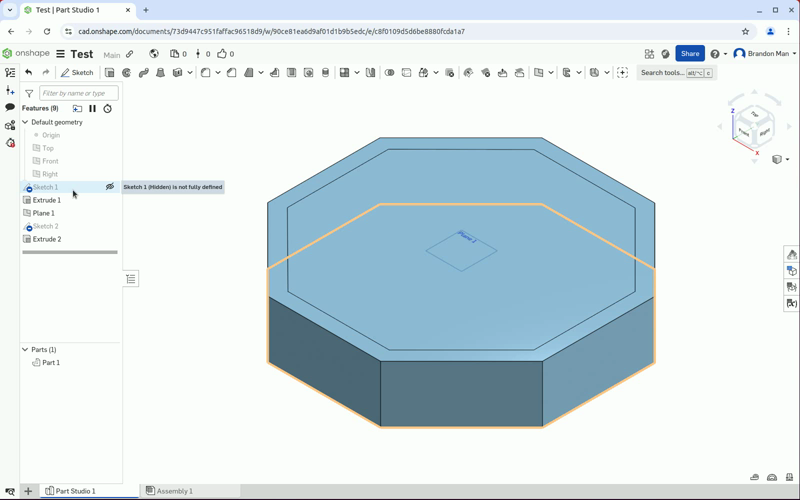
click(73, 189)